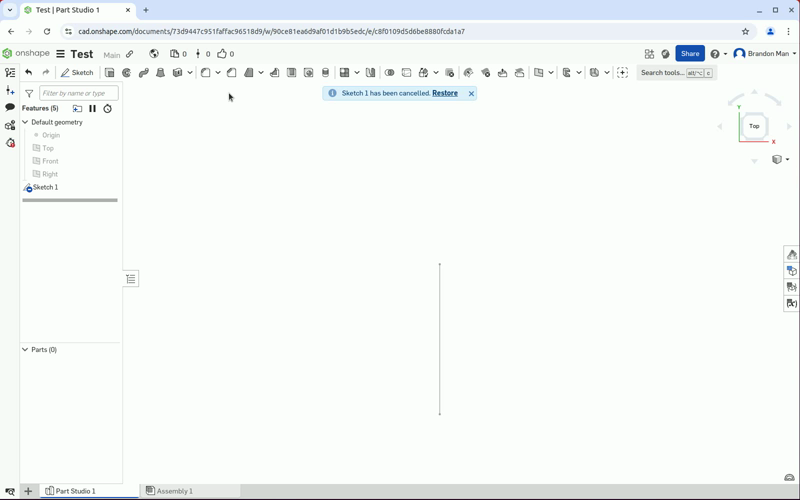
key(shift+h)
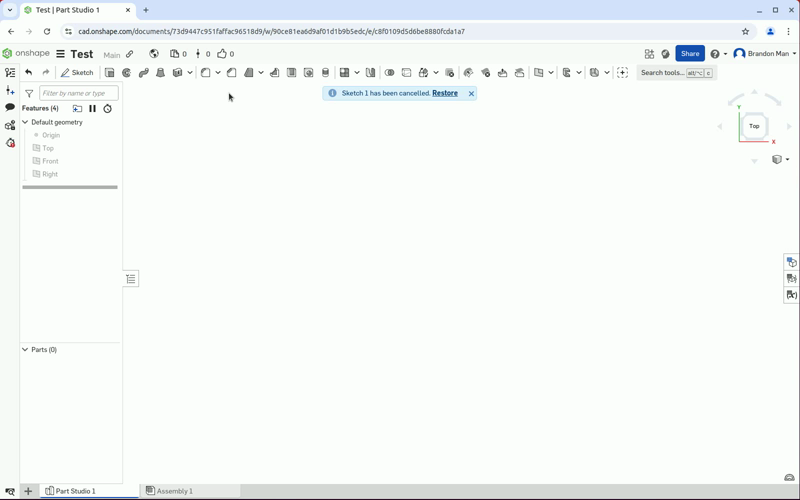
mouse_move(73, 352)
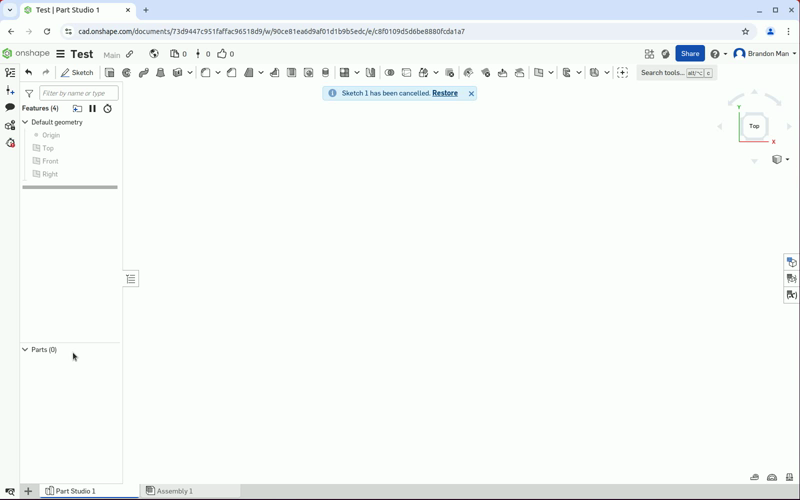
key(y)
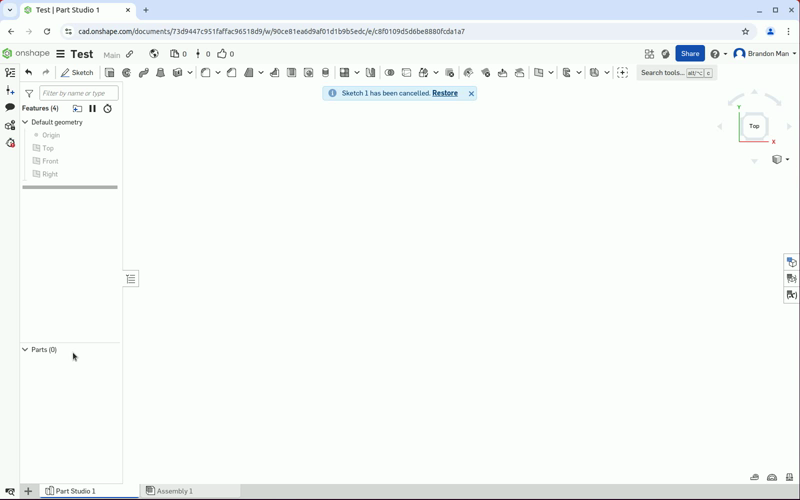
key(shift+p)
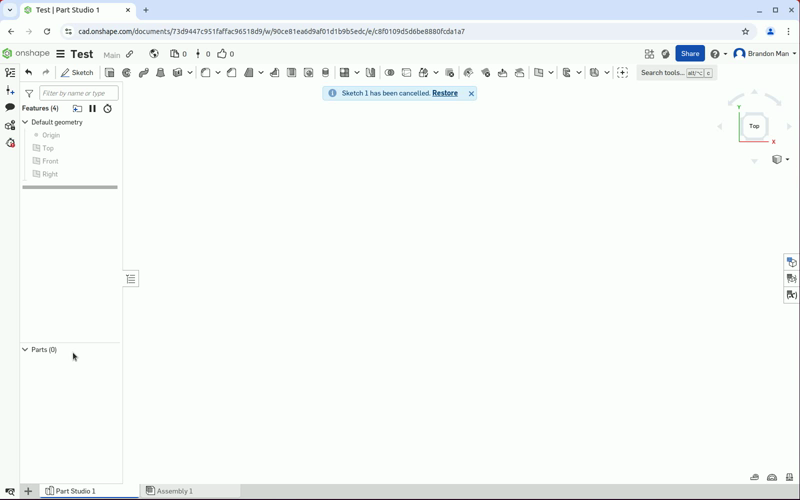
key(space)
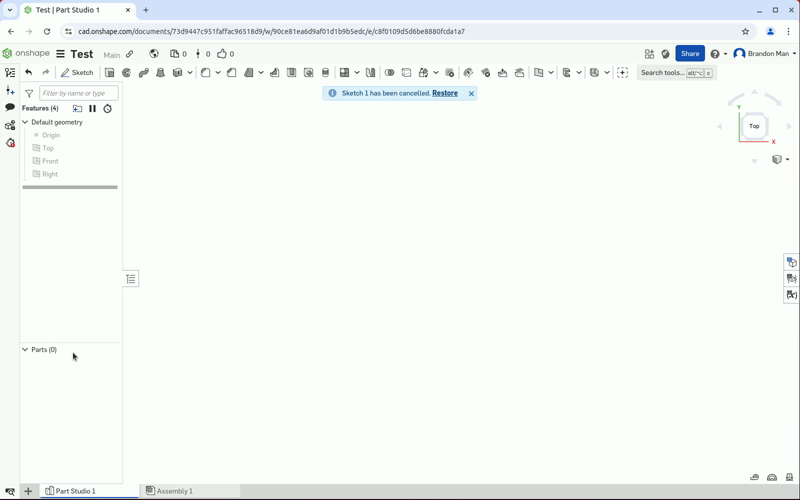
key_down(shift)
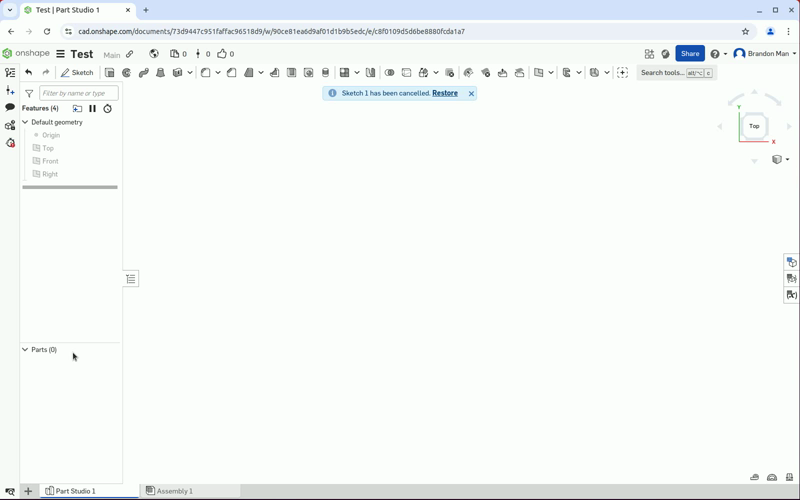
key(up)
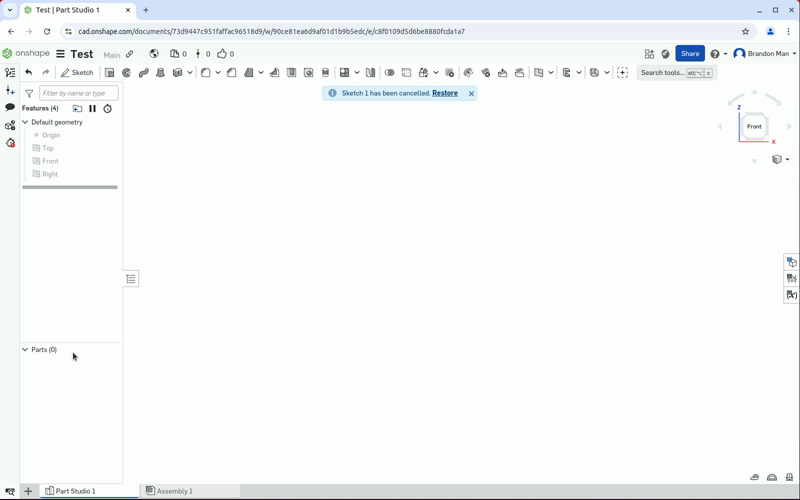
key_up(shift)
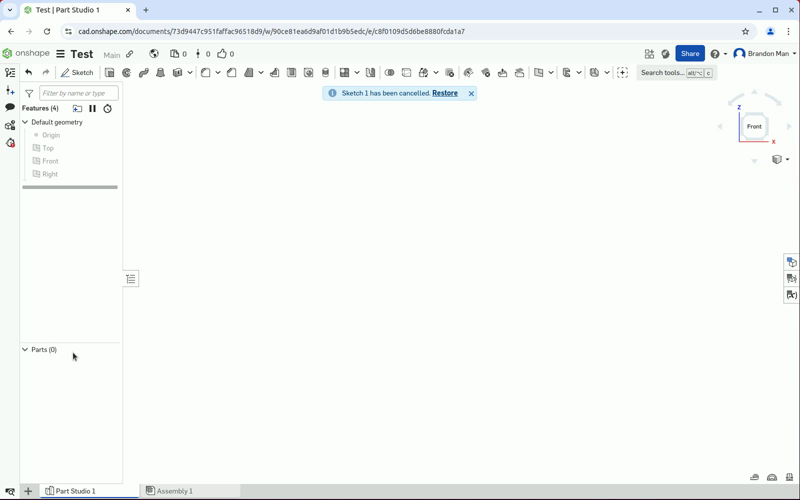
mouse_move(73, 352)
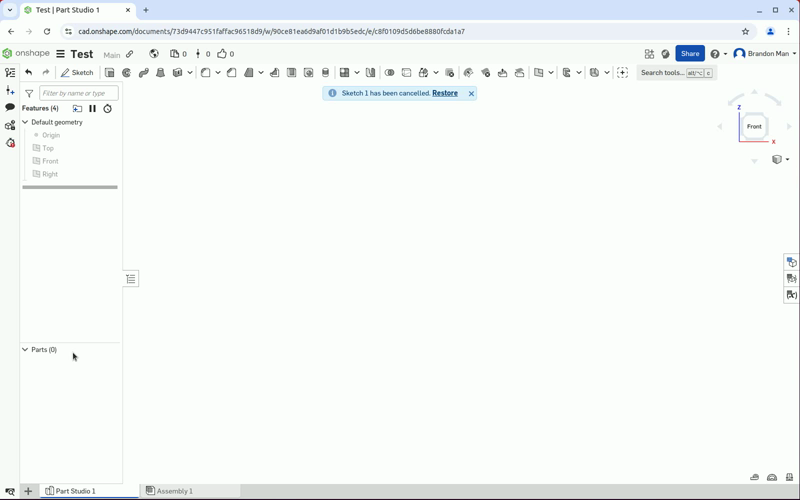
key(shift+y)
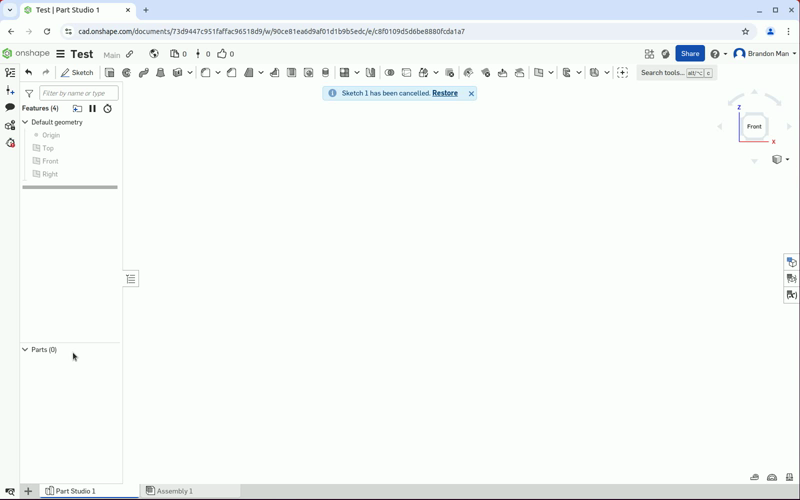
key(shift+s)
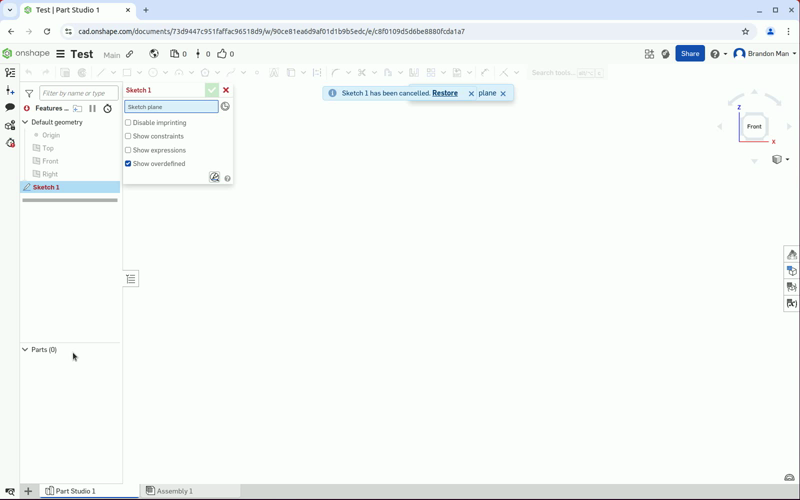
mouse_move(73, 163)
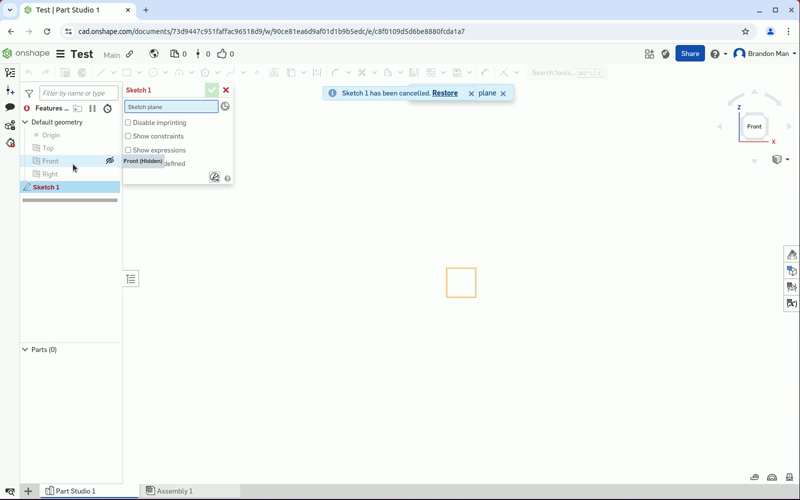
click(73, 163)
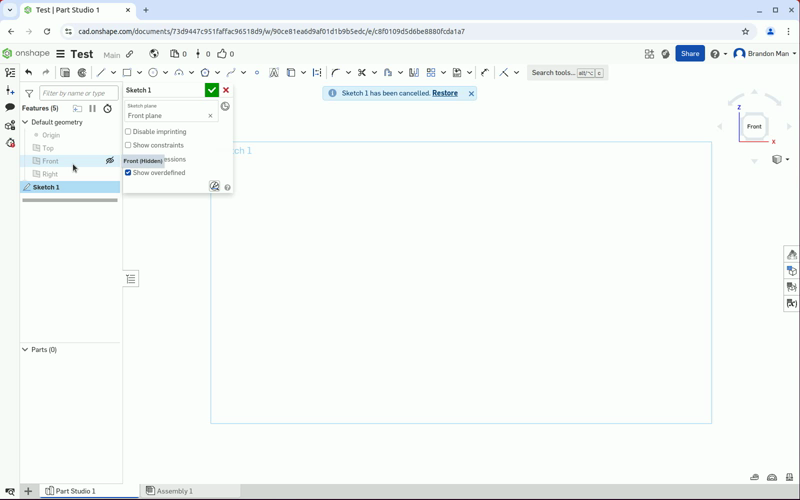
mouse_move(73, 352)
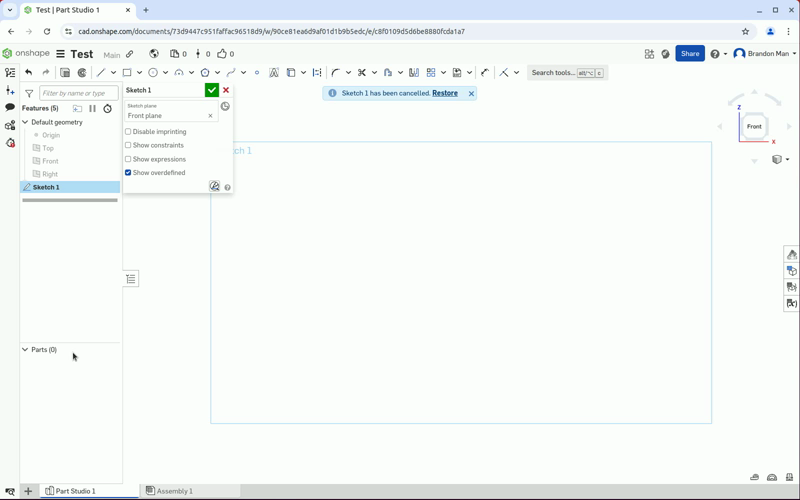
key(y)
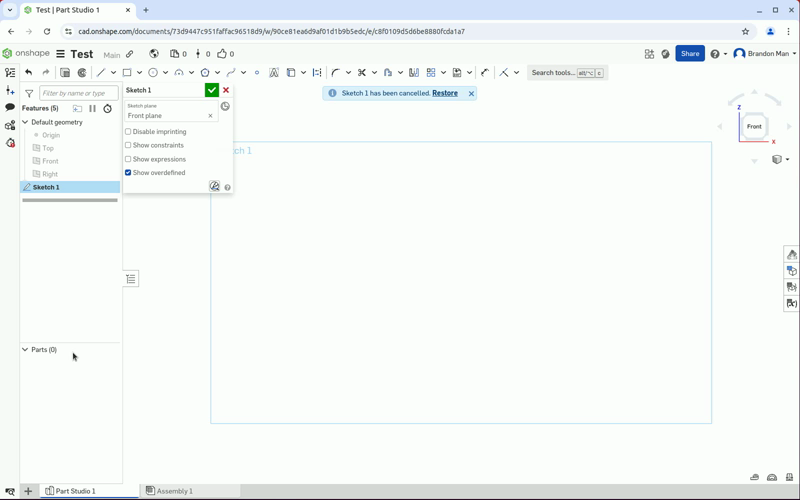
key(c)
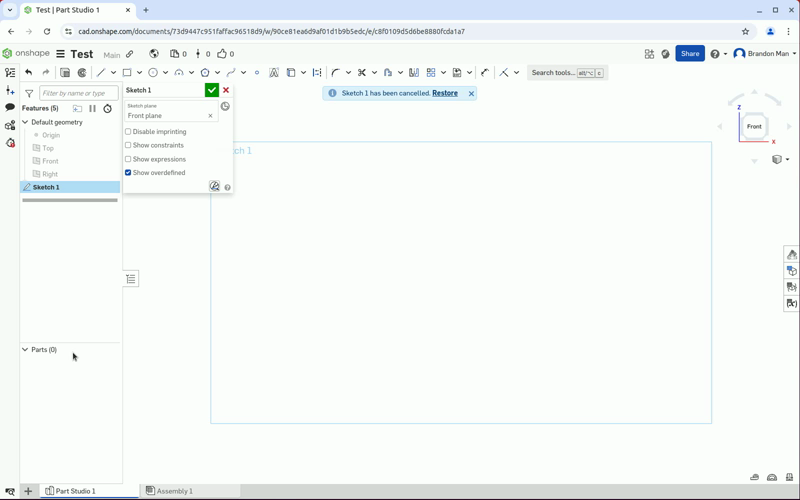
key_down(shift)
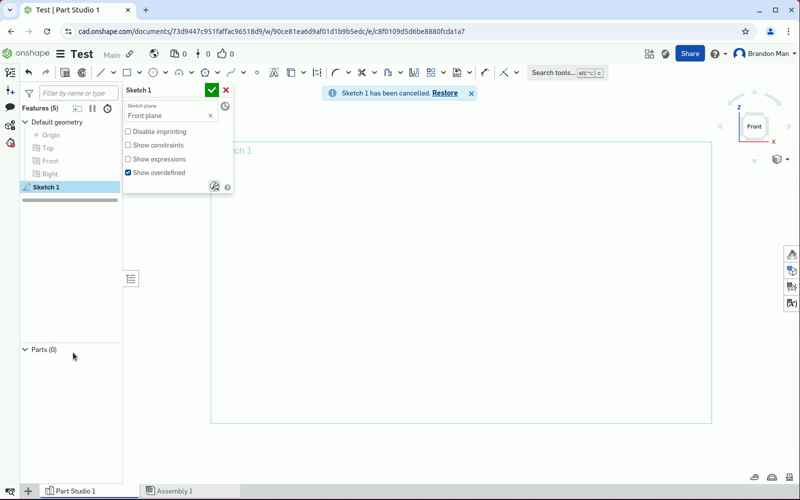
mouse_move(396, 222)
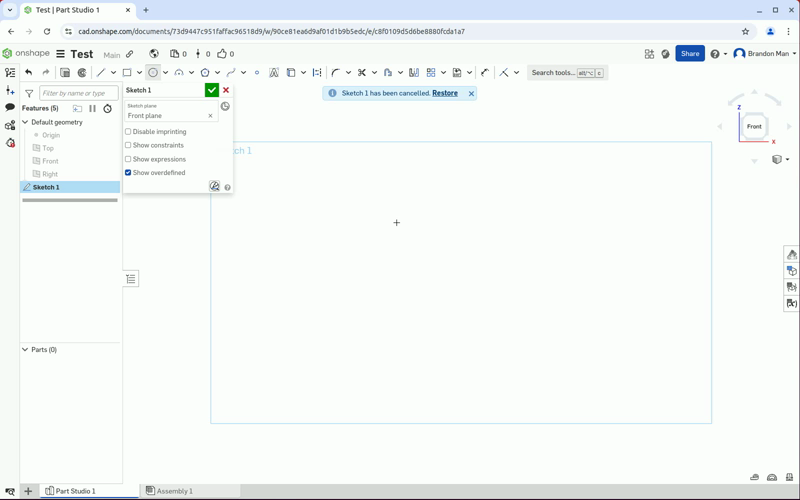
click(396, 222)
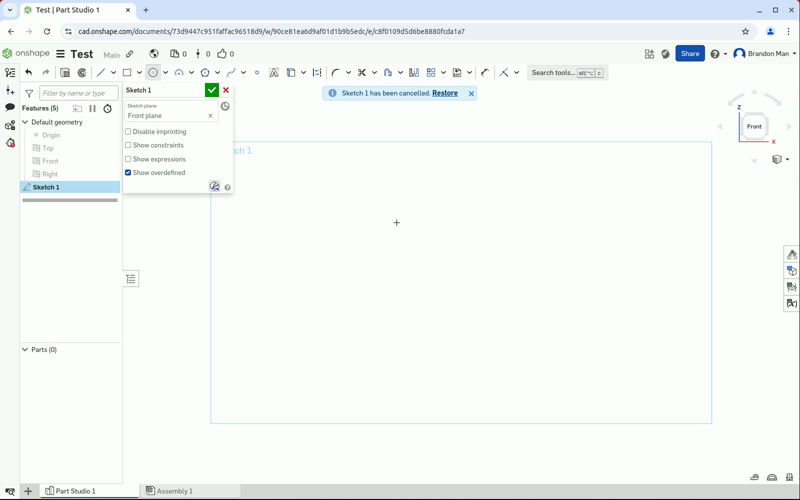
key_up(shift)
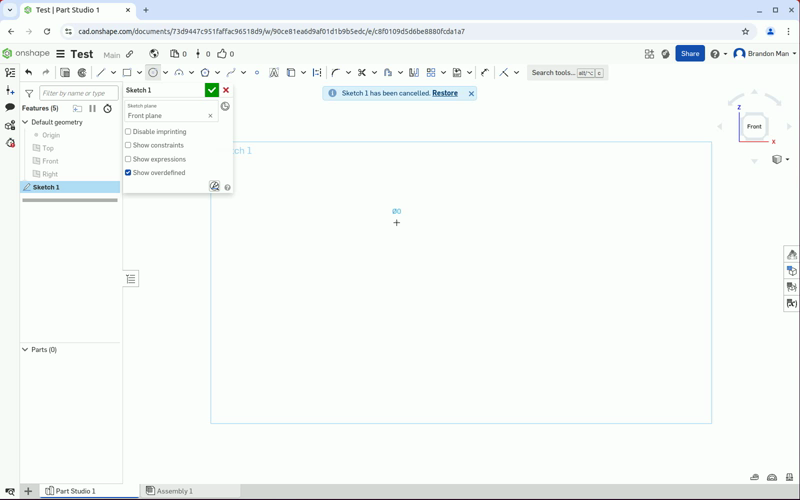
mouse_move(445, 222)
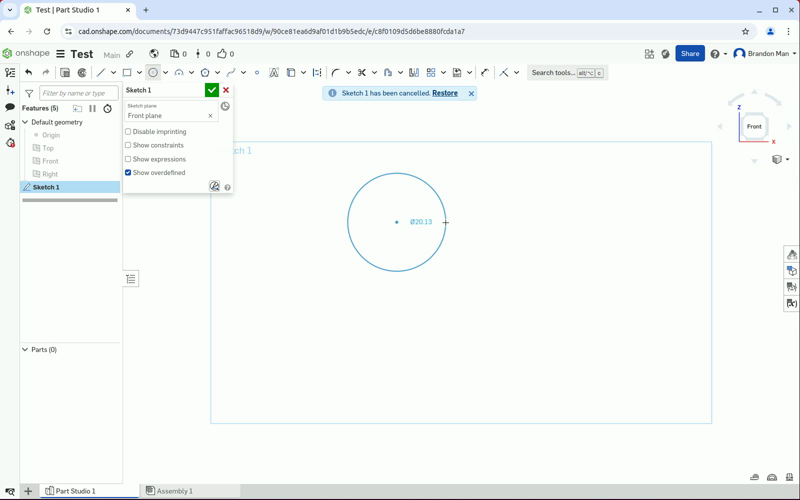
click(445, 222)
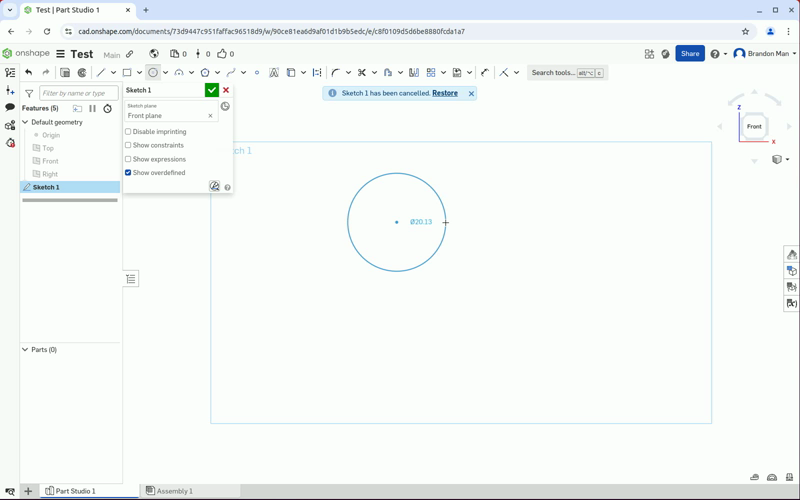
key(esc)
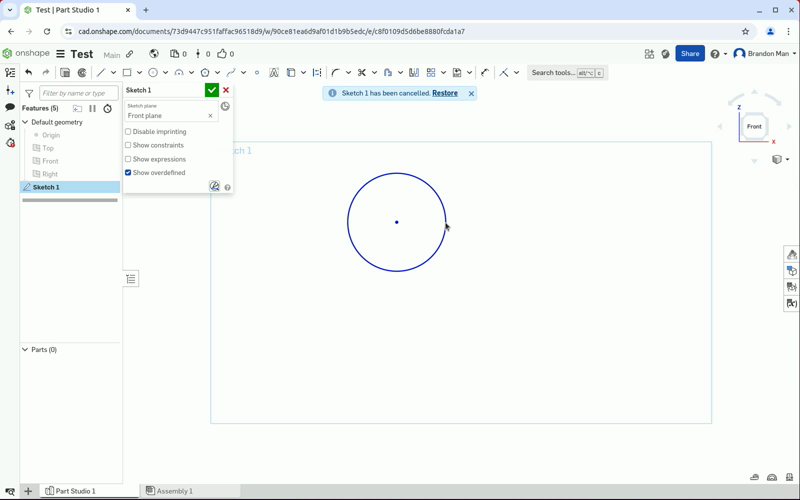
mouse_move(361, 242)
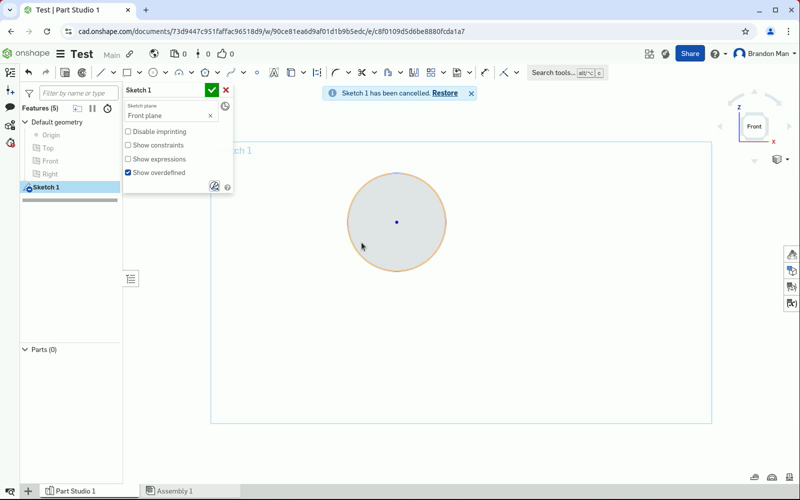
click(361, 242)
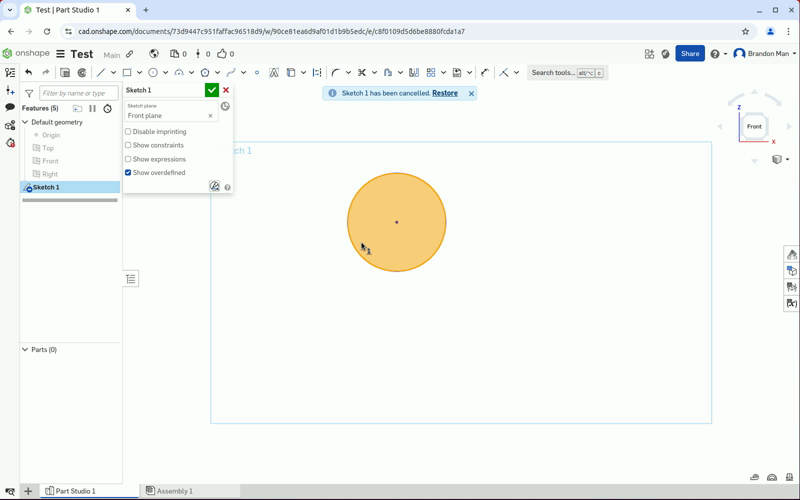
mouse_move(73, 352)
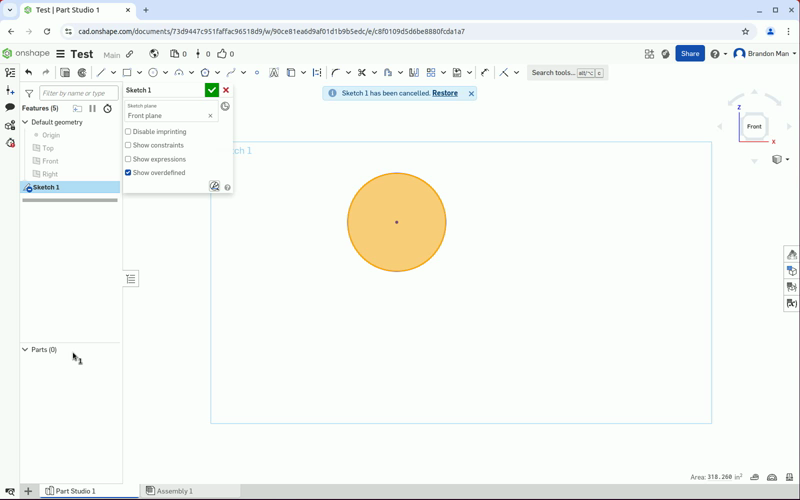
key(shift+y)
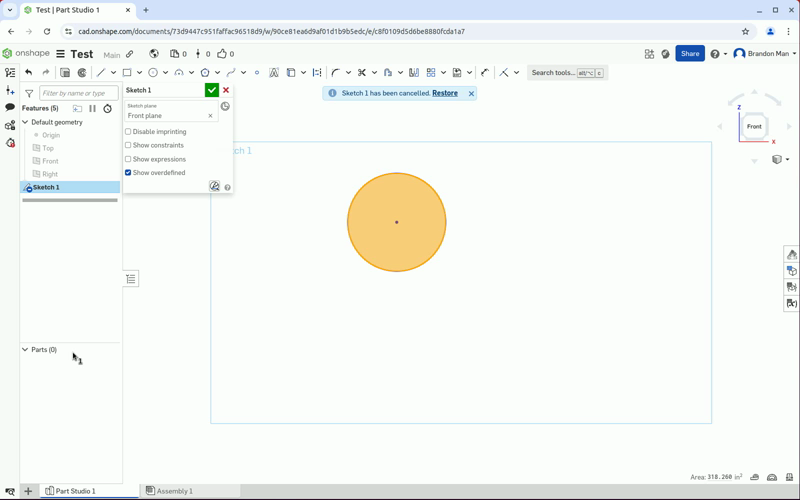
key(shift+e)
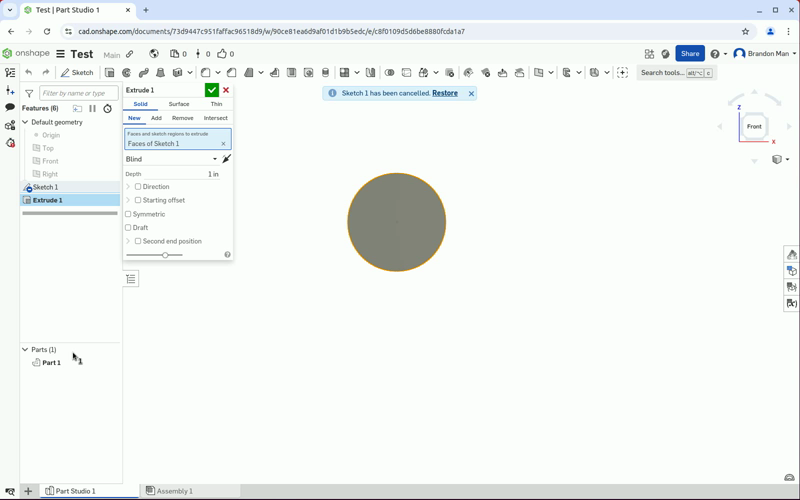
mouse_move(143, 106)
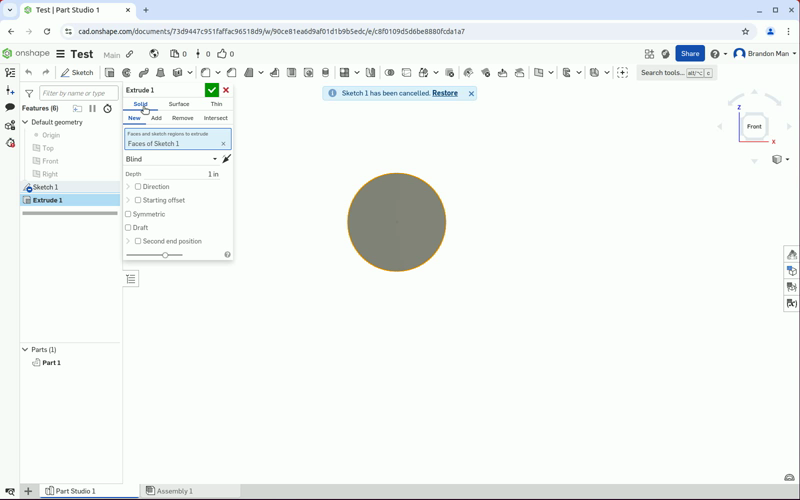
click(143, 106)
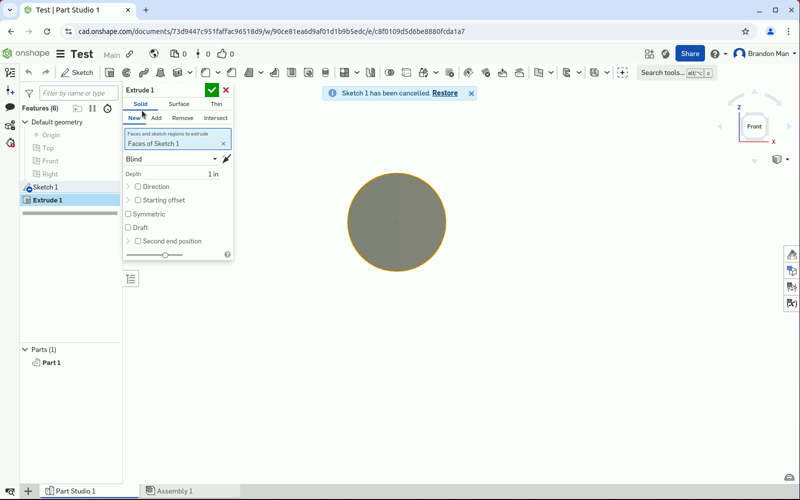
mouse_move(137, 120)
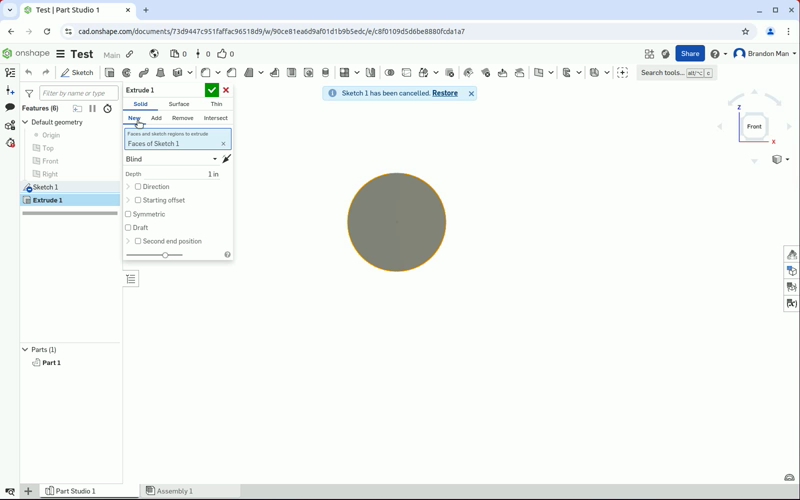
click(137, 120)
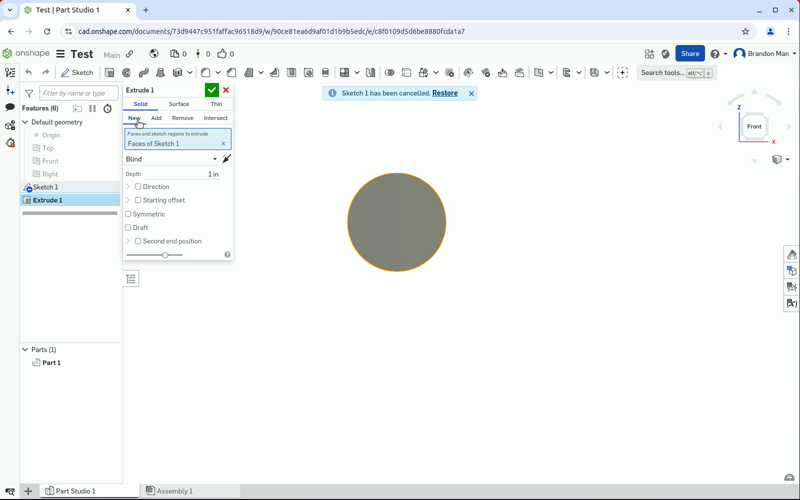
key(tab, 4)
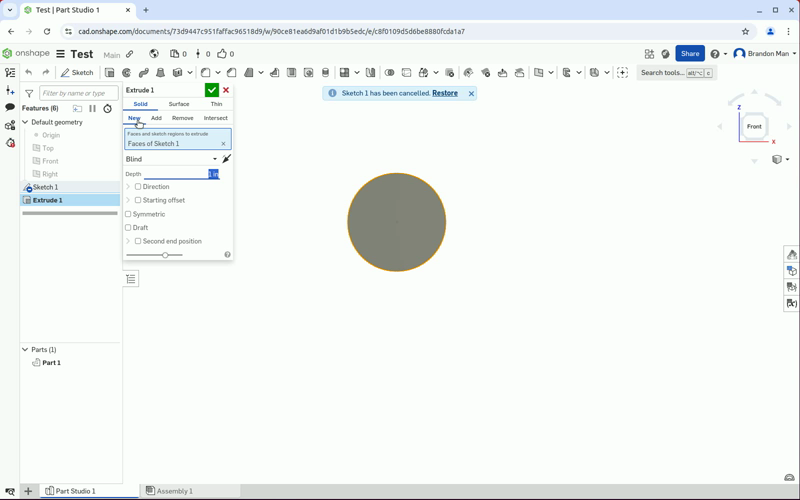
text(1.204)
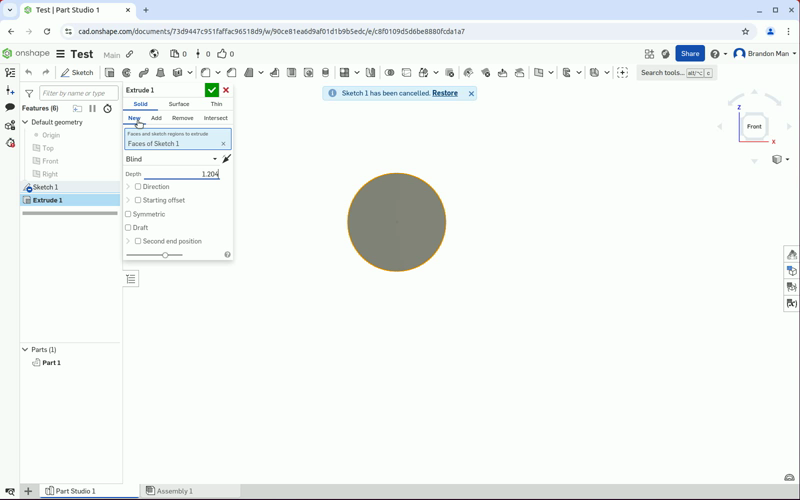
key(enter)
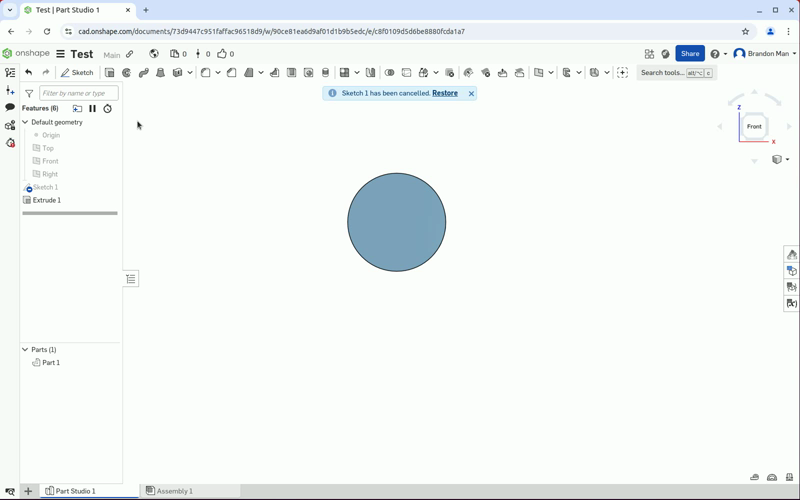
key(shift+h)
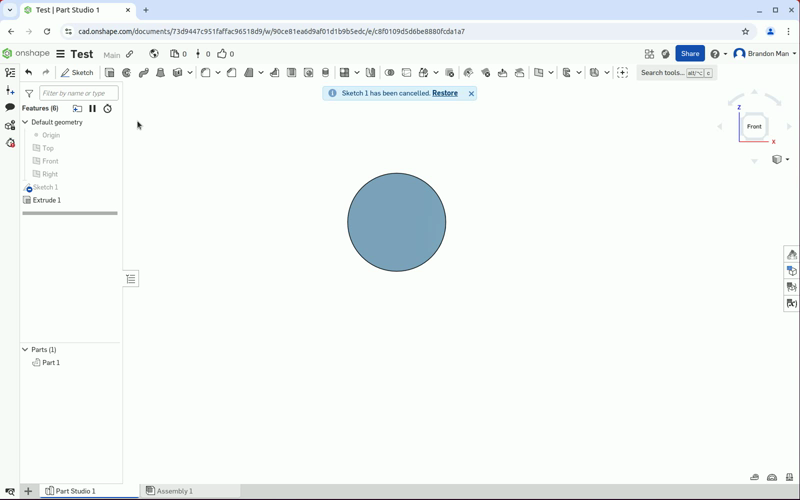
key(shift+h)
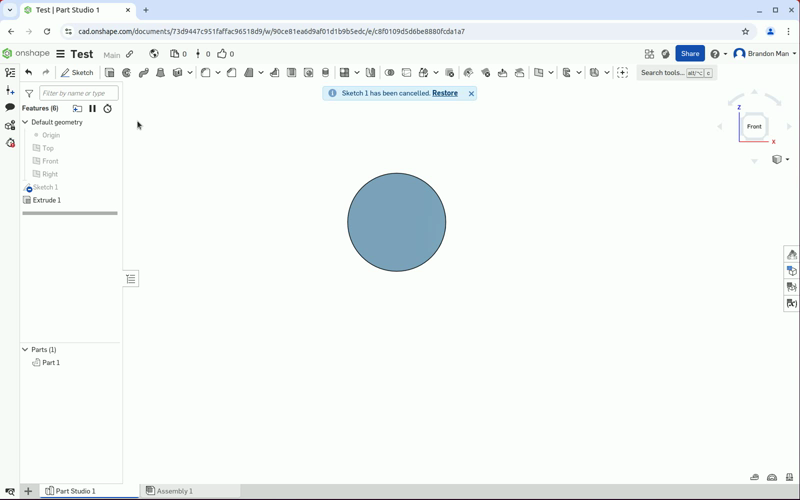
mouse_move(73, 189)
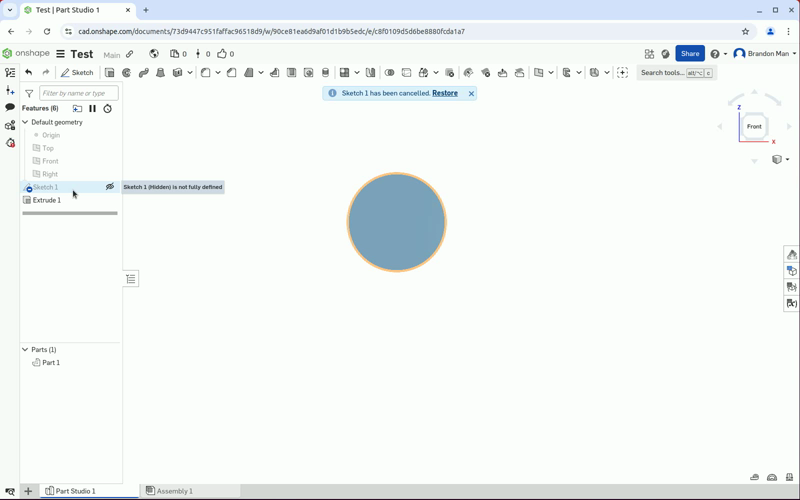
click(73, 189)
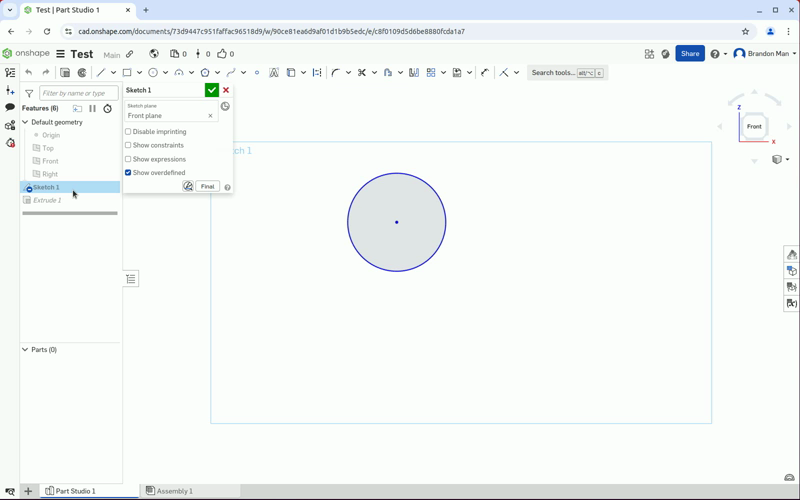
mouse_move(229, 92)
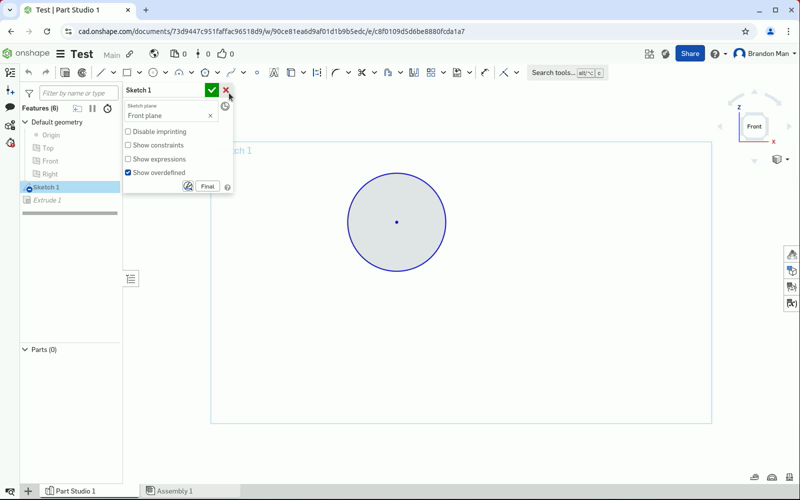
click(229, 92)
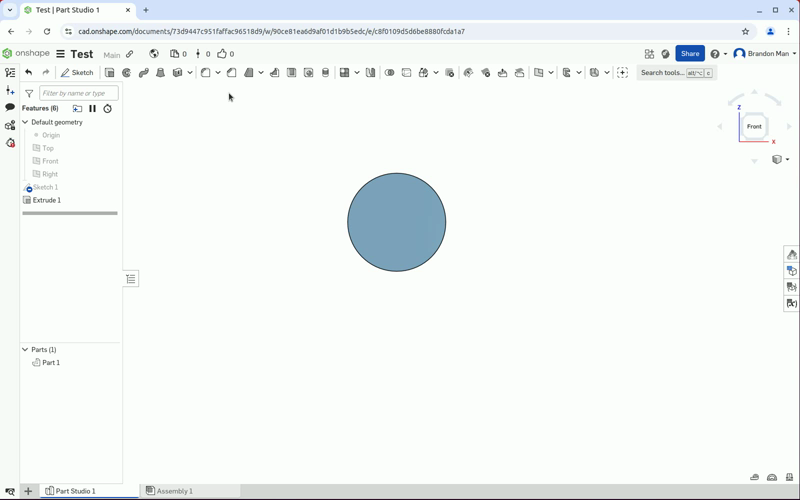
mouse_move(541, 75)
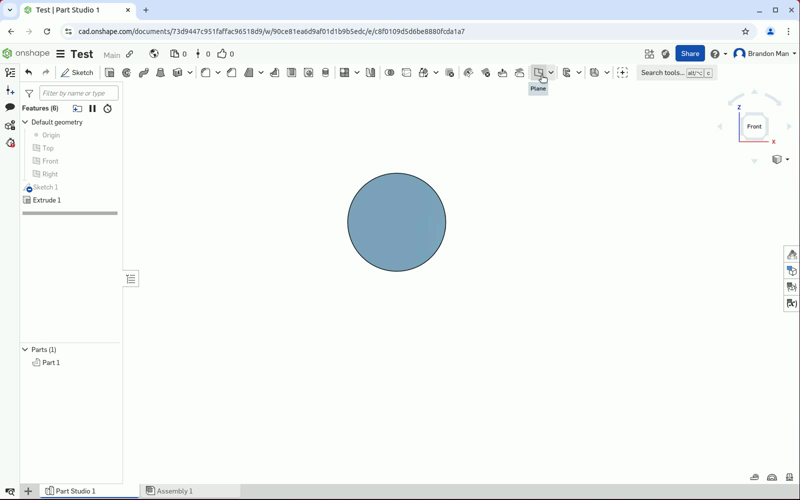
click(541, 75)
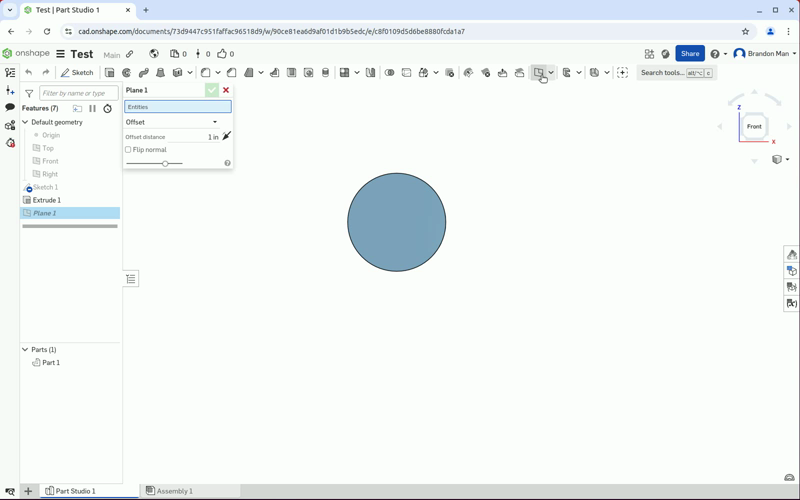
mouse_move(73, 163)
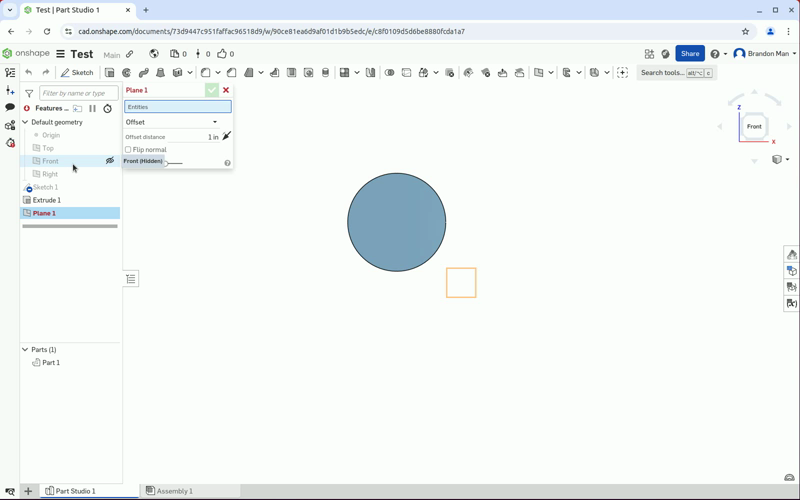
click(73, 163)
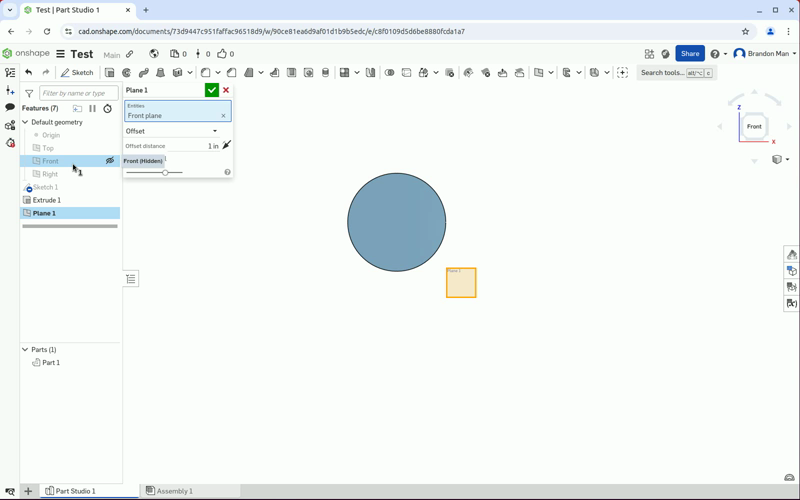
key(tab, 2)
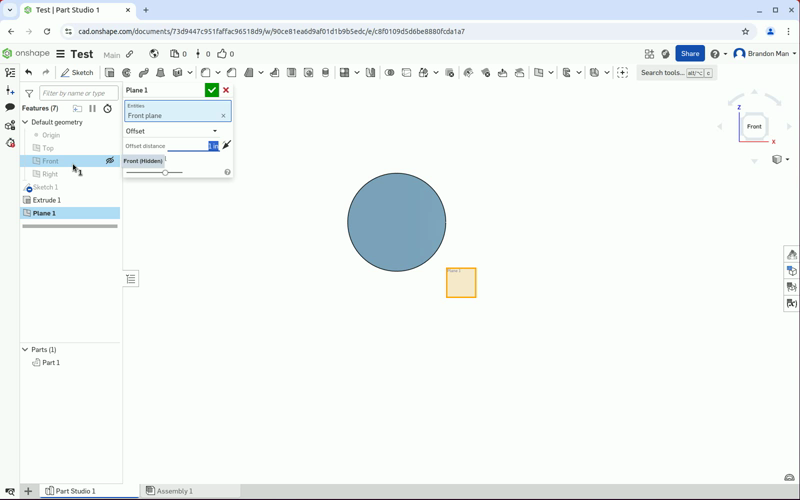
text(1.202)
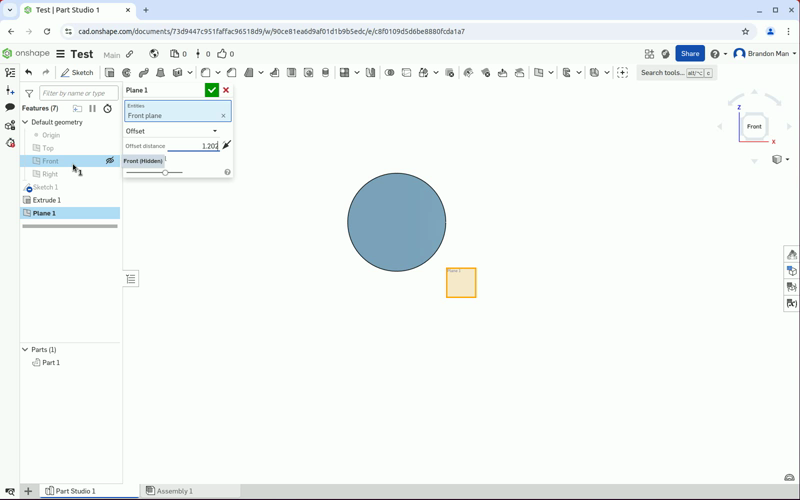
key(enter, 2)
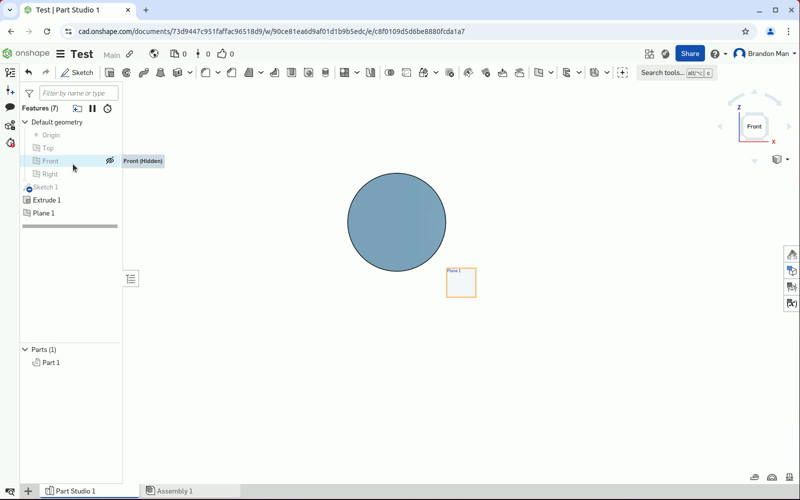
key(shift+s)
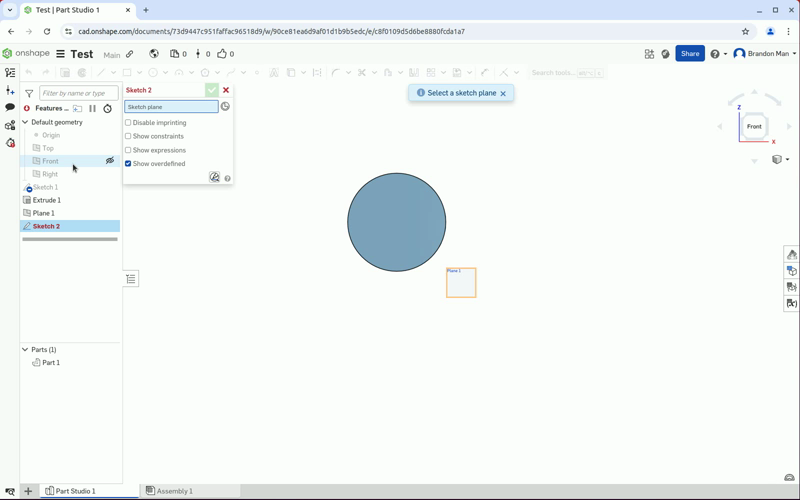
mouse_move(73, 215)
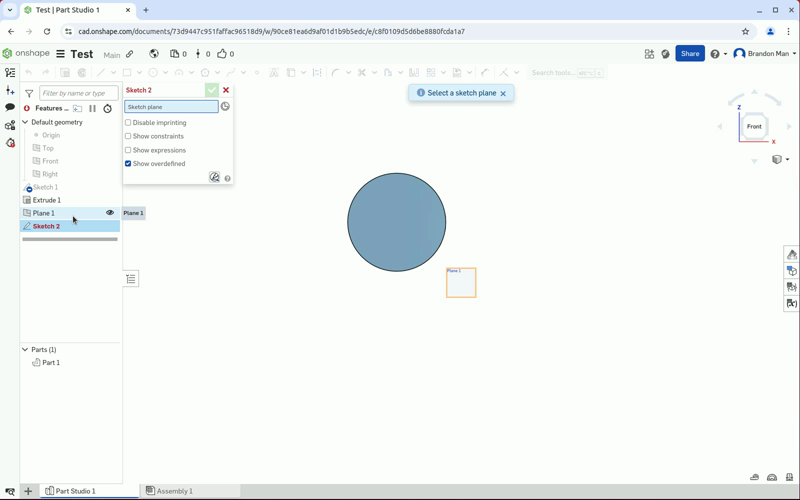
click(73, 215)
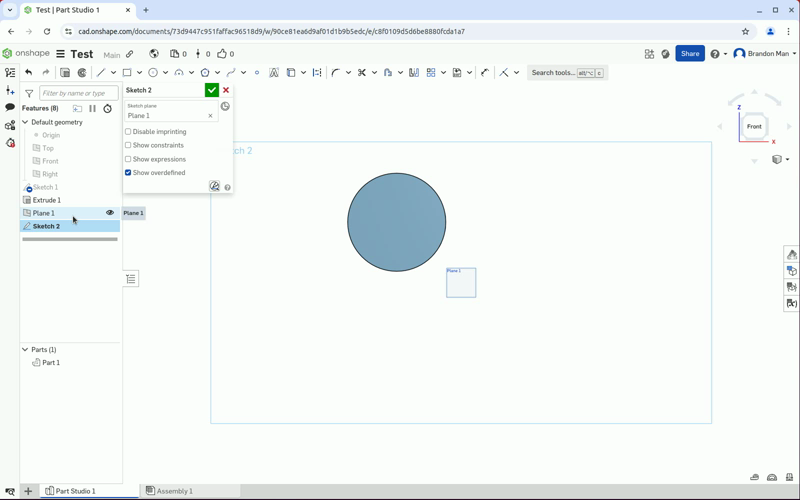
mouse_move(73, 352)
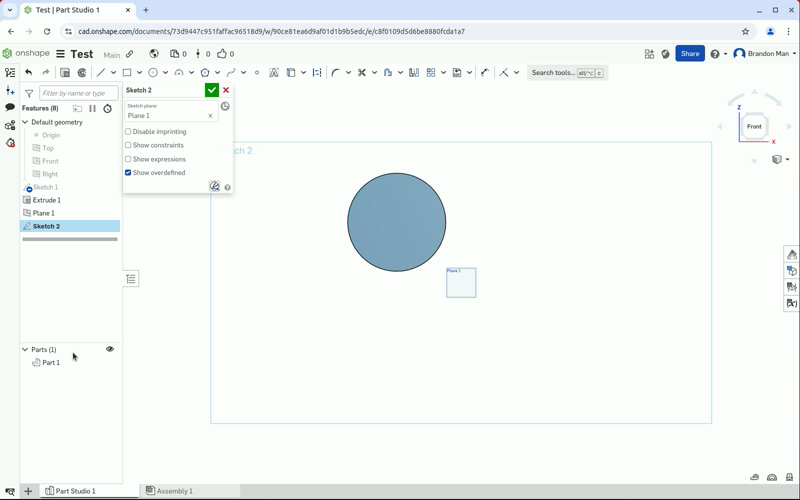
key(y)
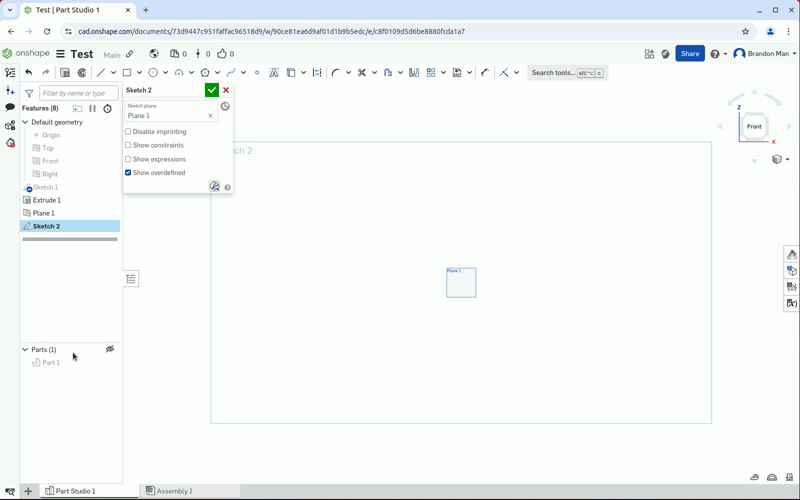
key(c)
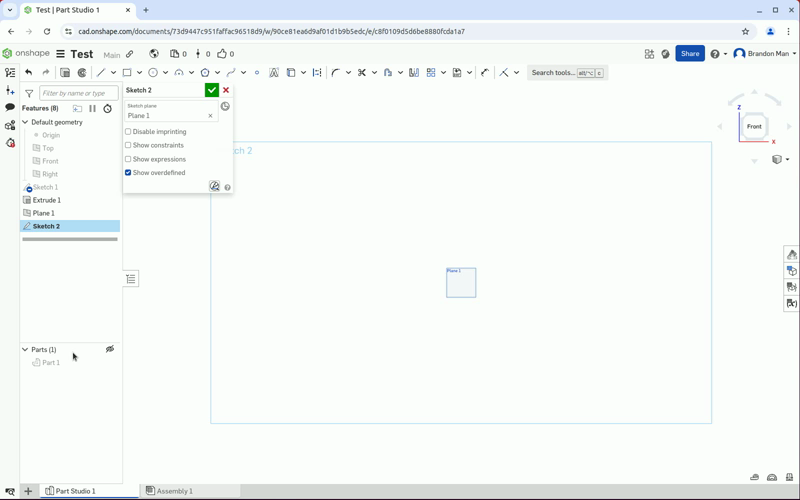
key_down(shift)
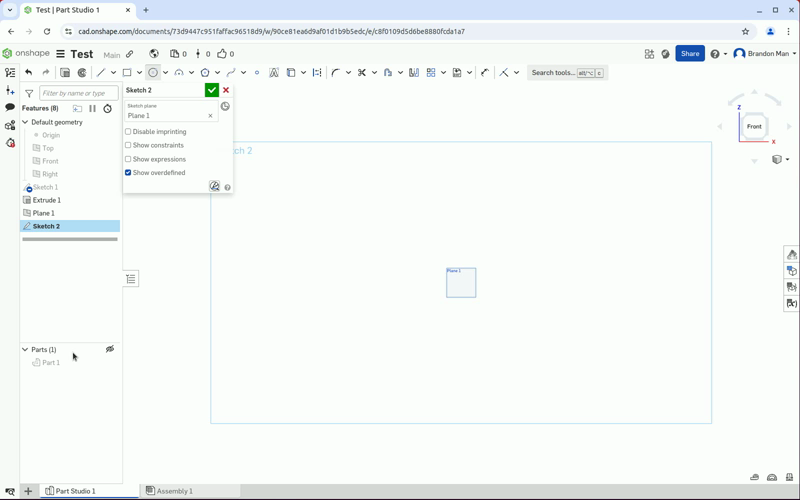
mouse_move(396, 222)
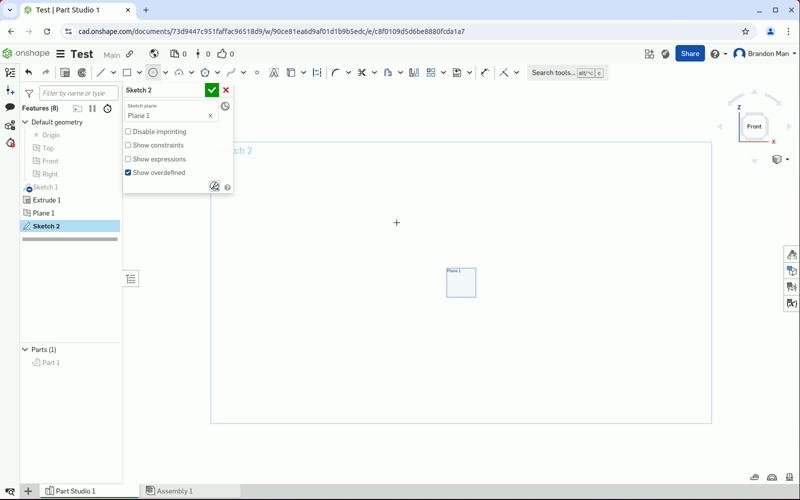
click(396, 222)
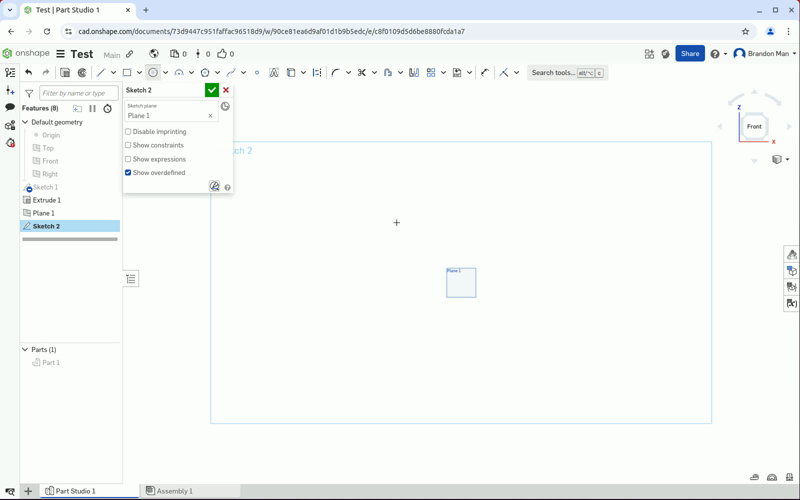
key_up(shift)
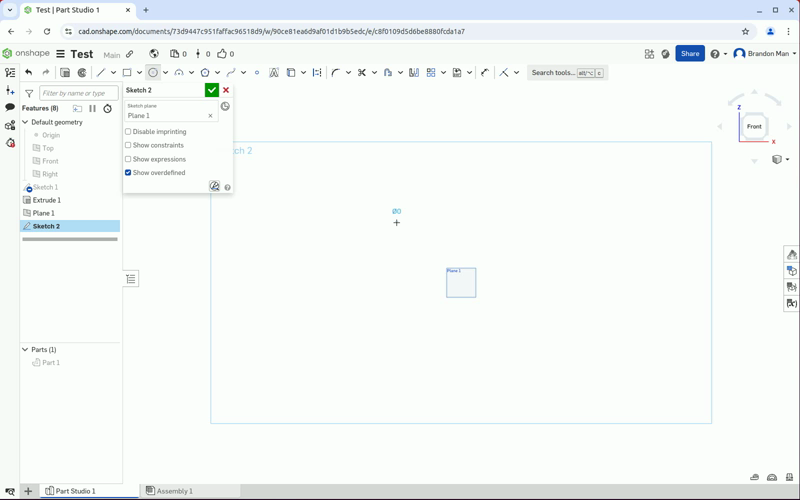
mouse_move(405, 222)
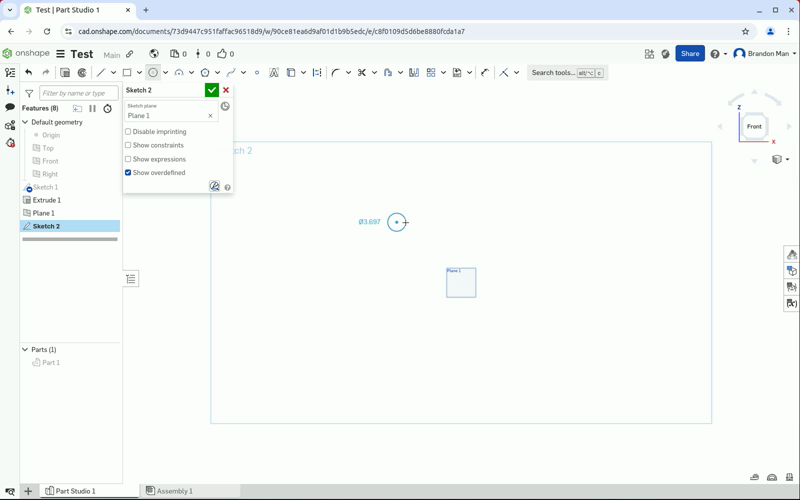
click(405, 222)
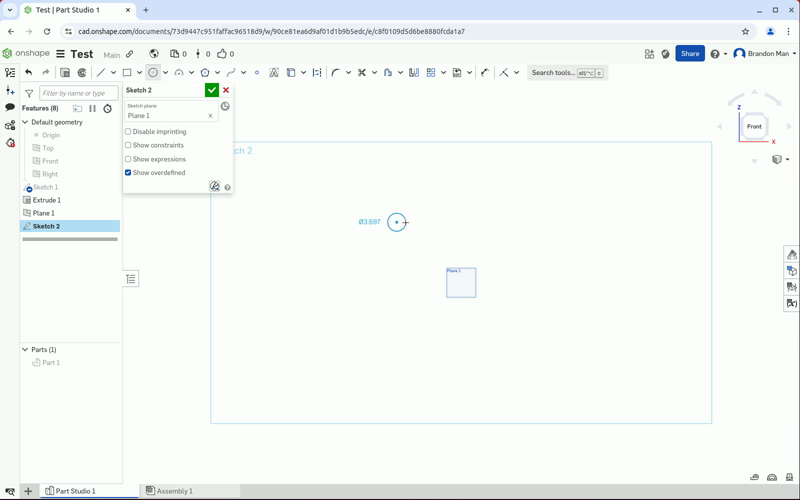
key(esc)
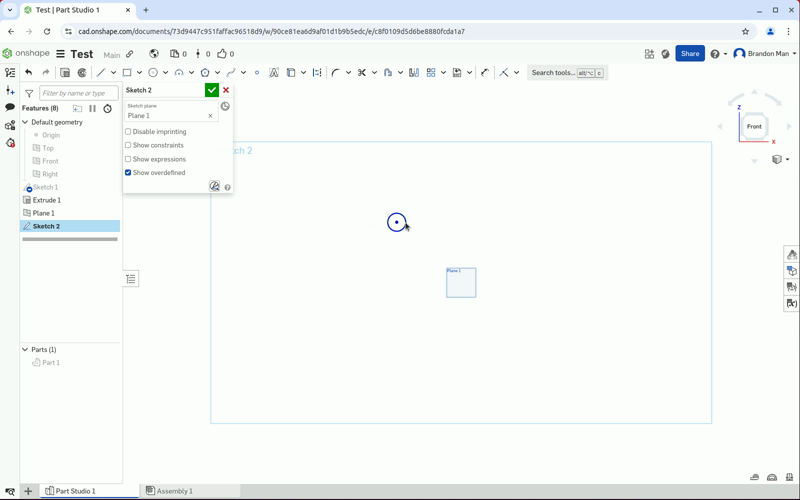
key(l)
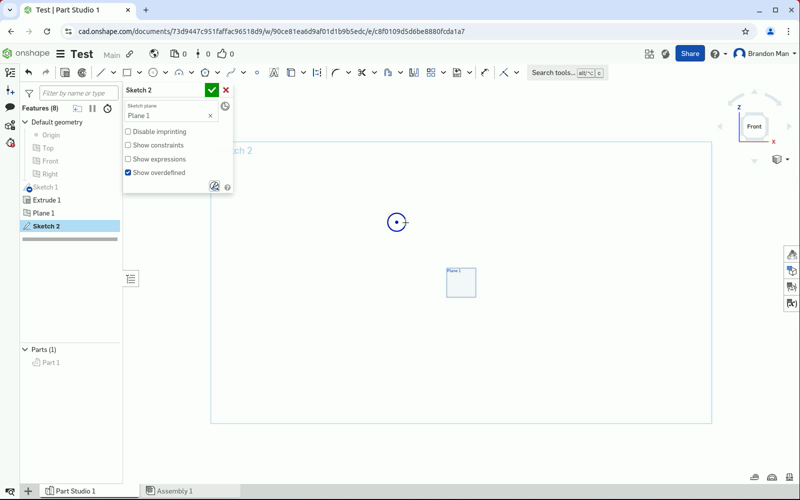
key_down(shift)
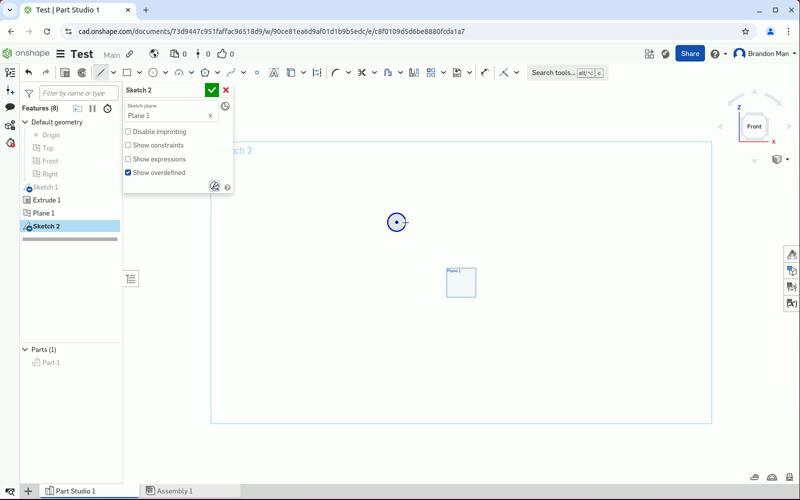
mouse_move(392, 225)
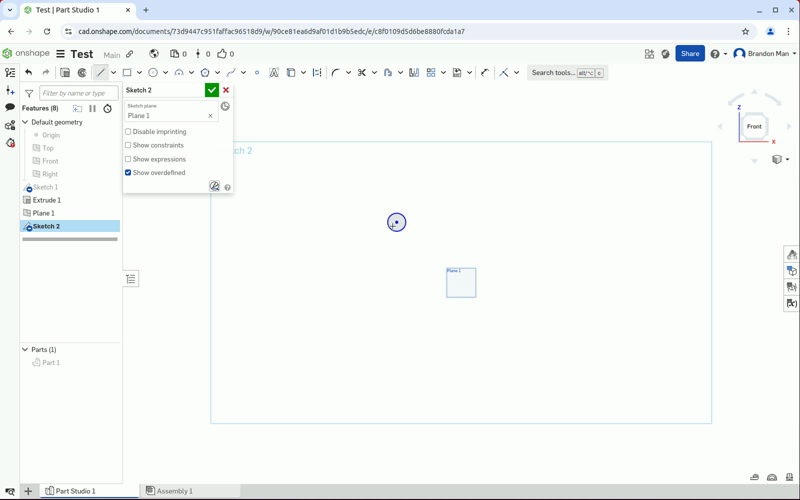
click(392, 225)
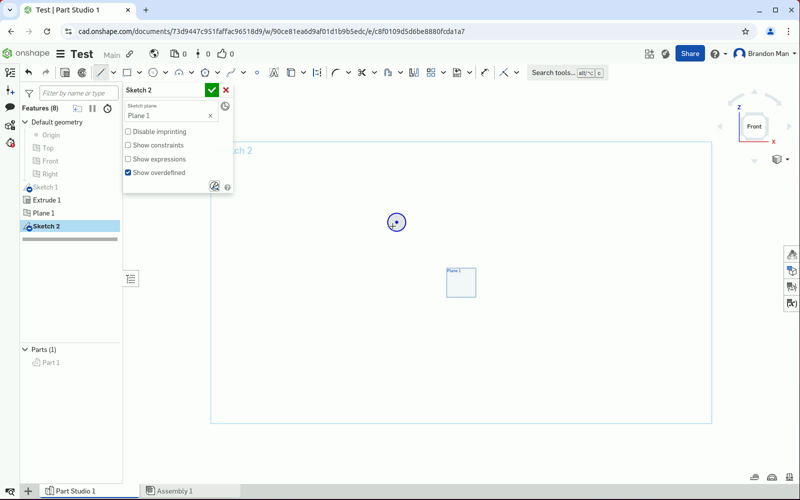
key_up(shift)
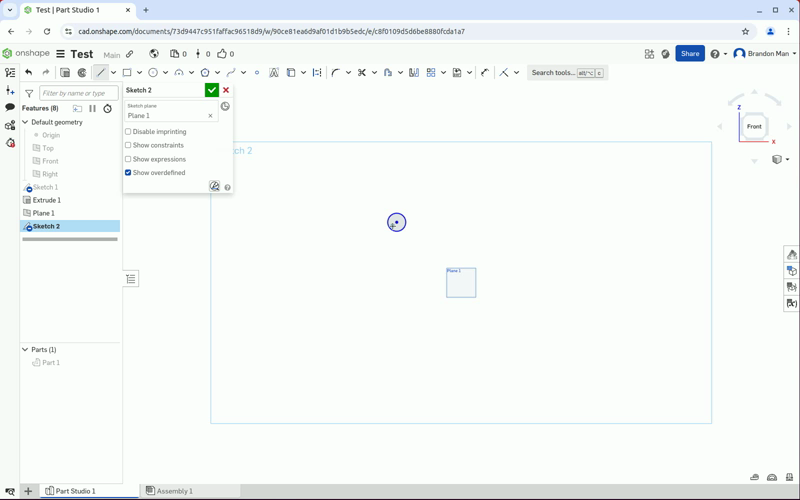
key_down(shift)
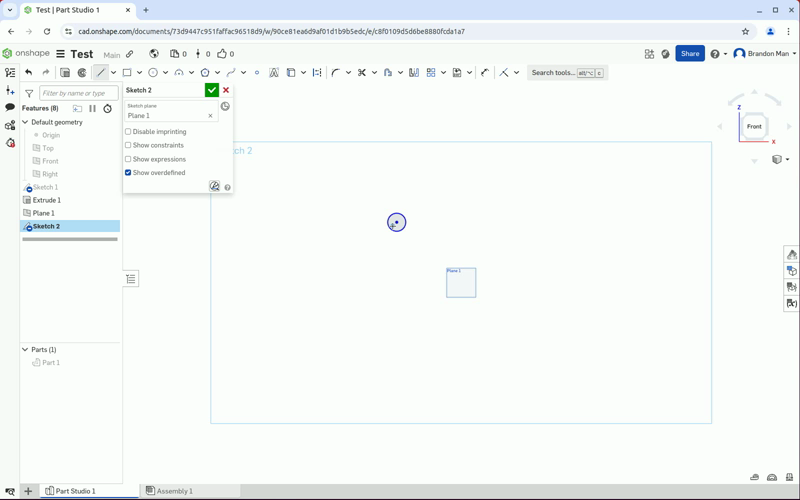
mouse_move(422, 225)
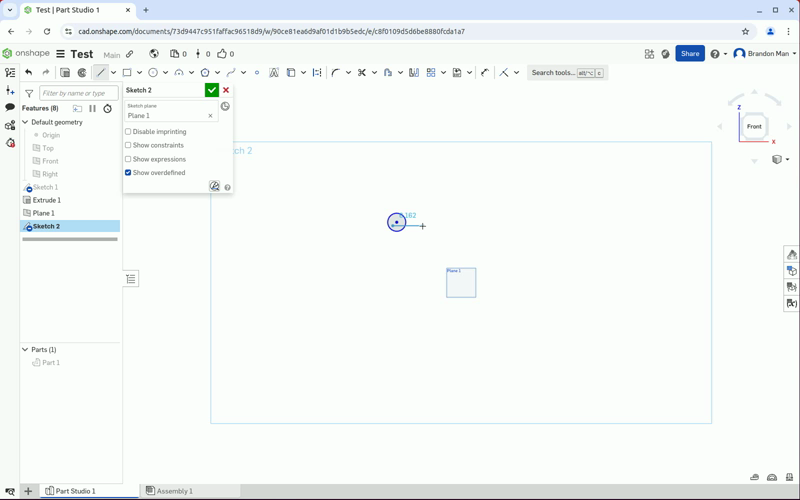
mouse_move(400, 225)
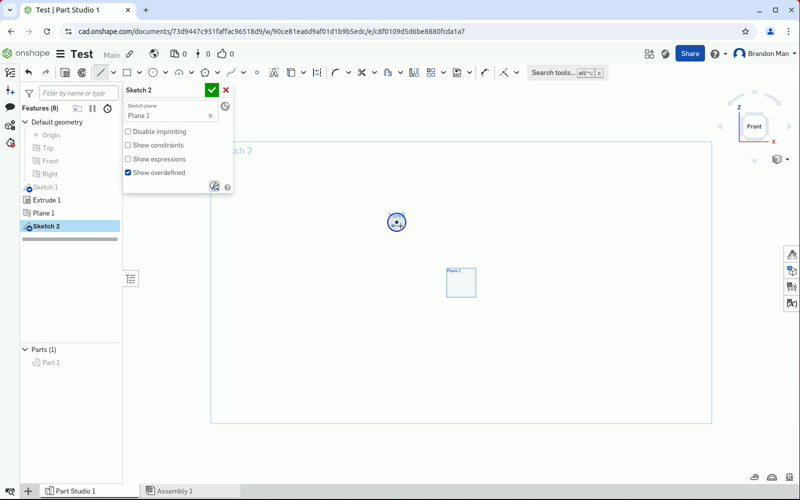
click(400, 225)
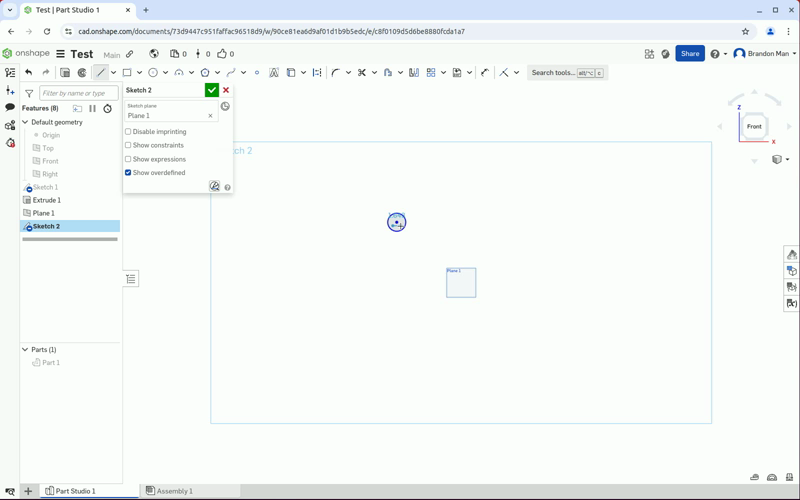
key_up(shift)
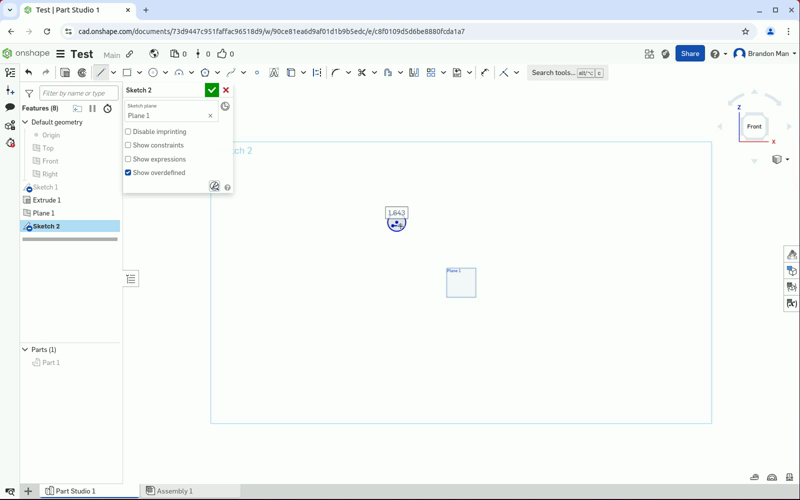
key_down(shift)
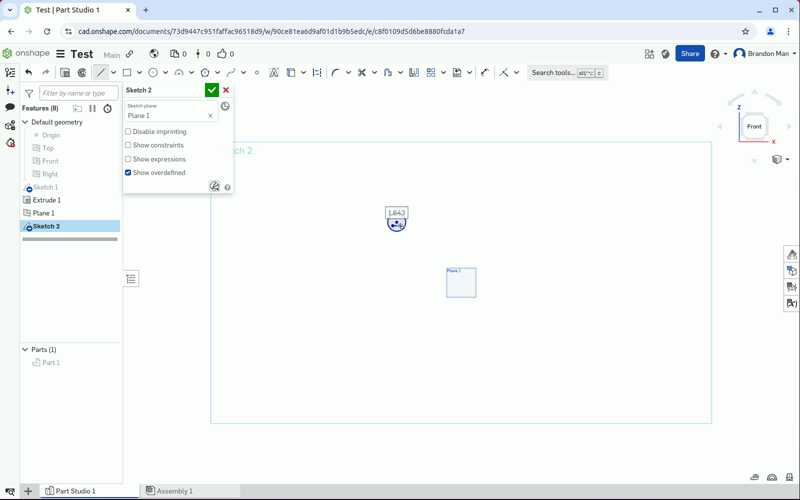
mouse_move(430, 225)
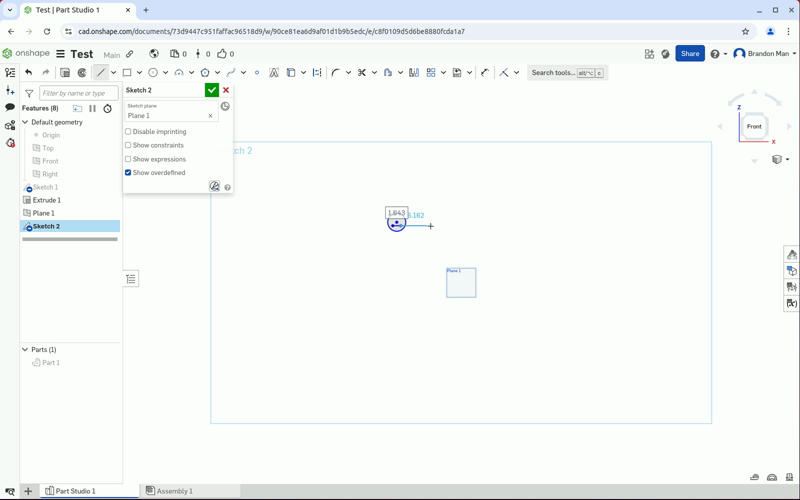
mouse_move(400, 218)
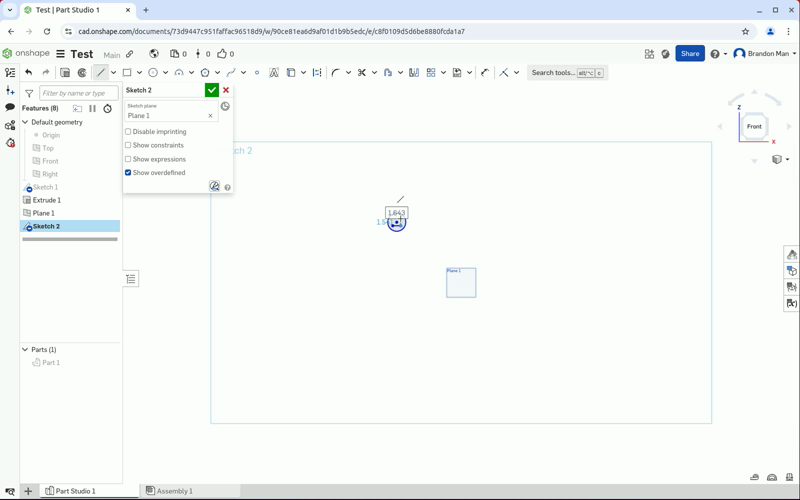
scroll(6)
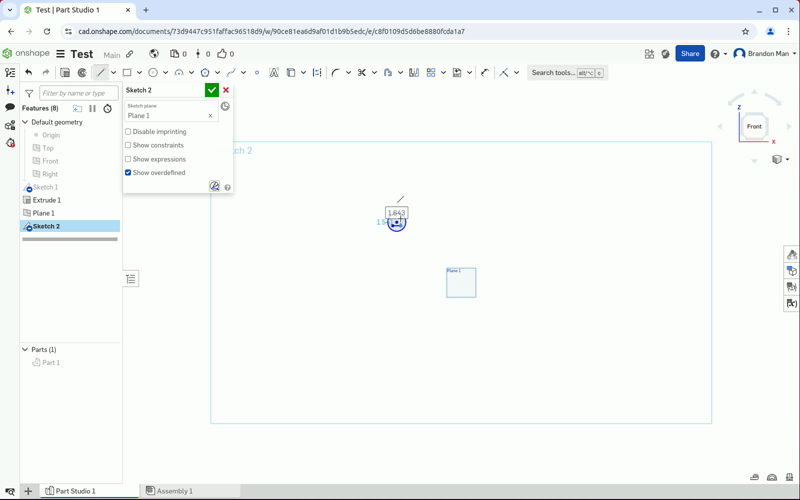
scroll(6)
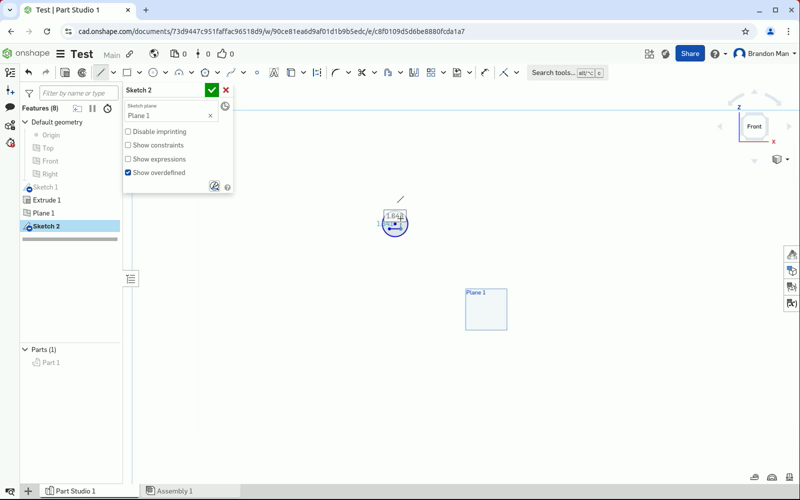
scroll(6)
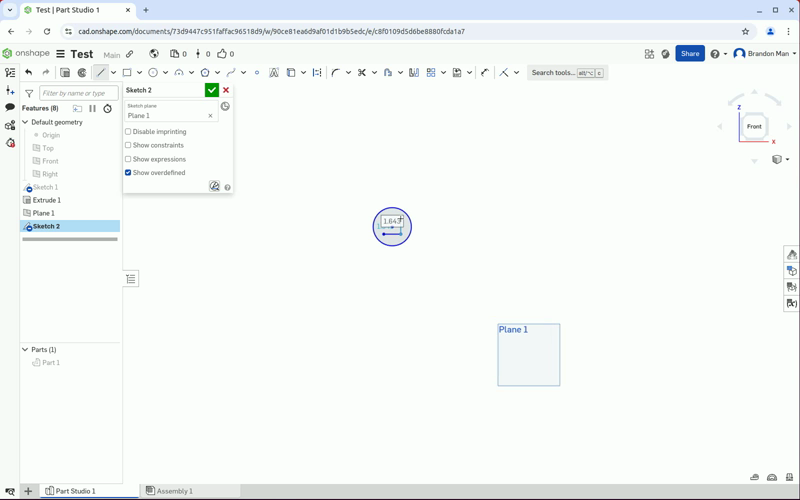
scroll(6)
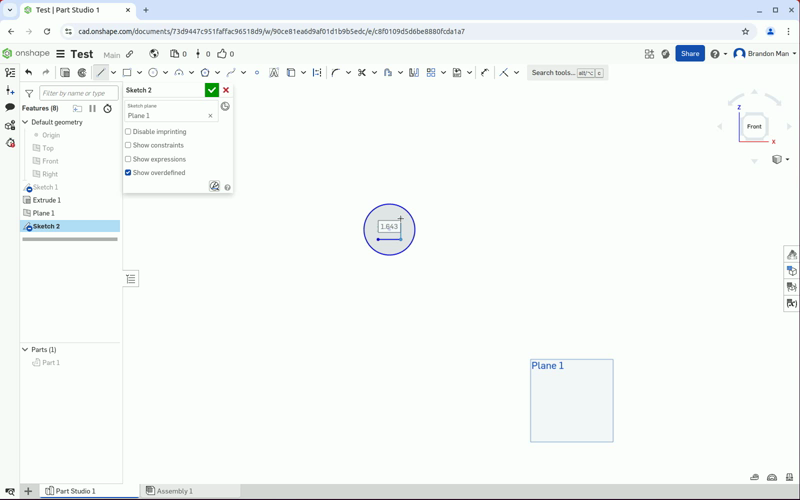
scroll(6)
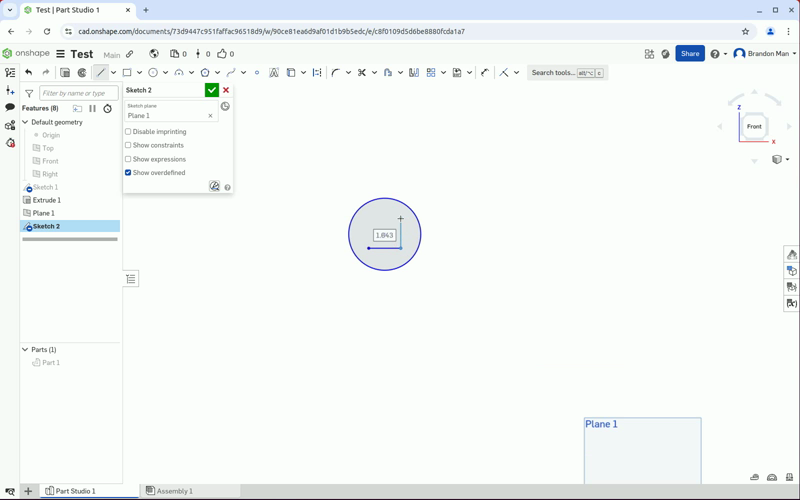
scroll(6)
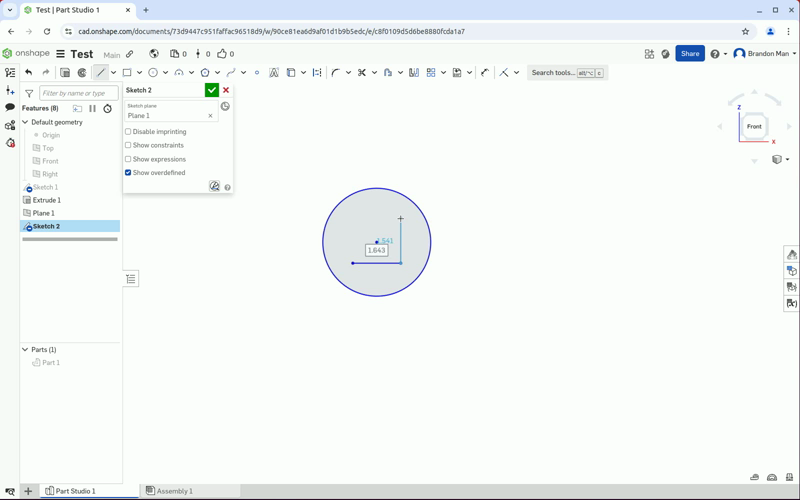
scroll(6)
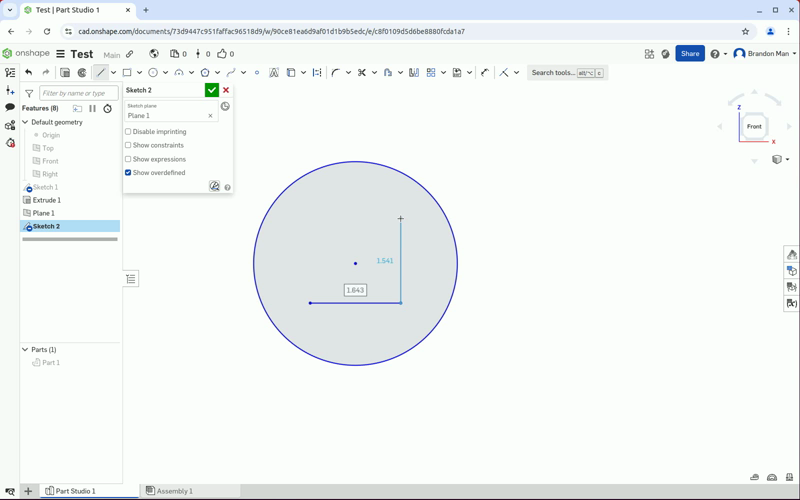
click(400, 218)
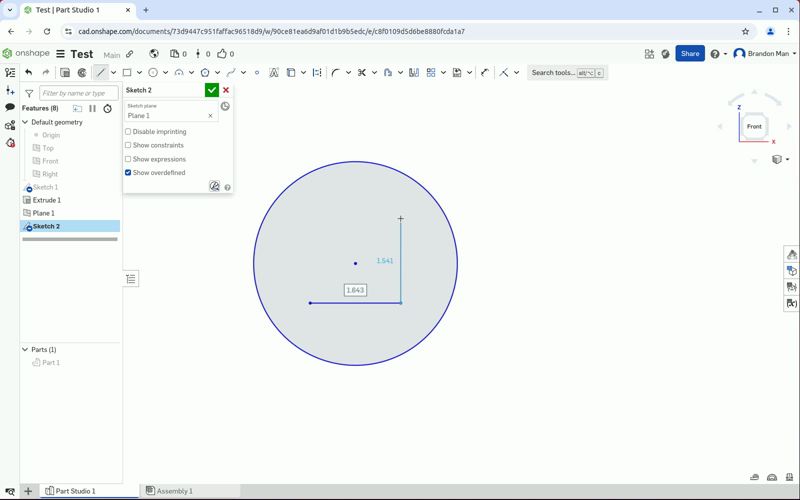
scroll(-6)
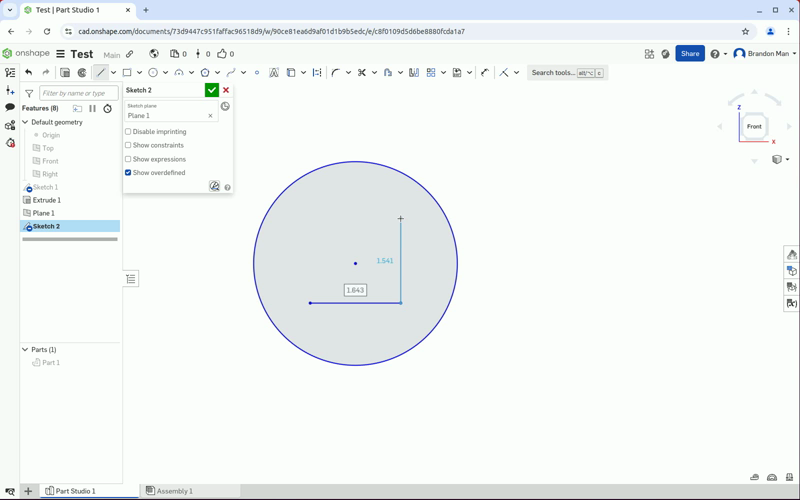
scroll(-6)
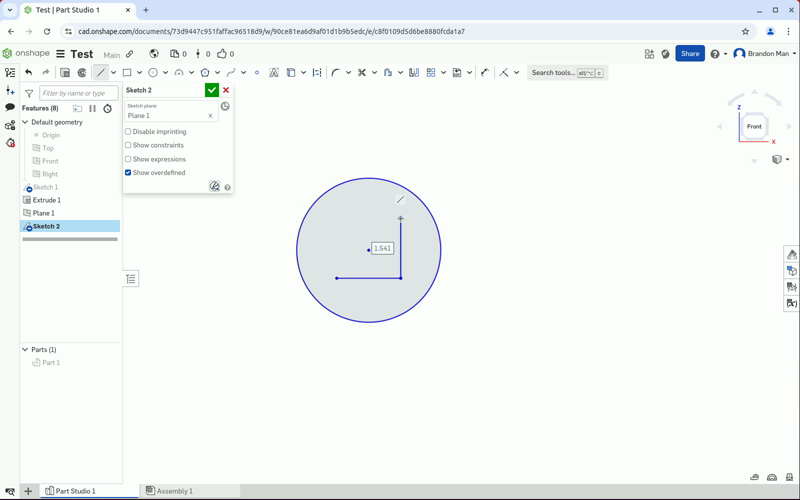
scroll(-6)
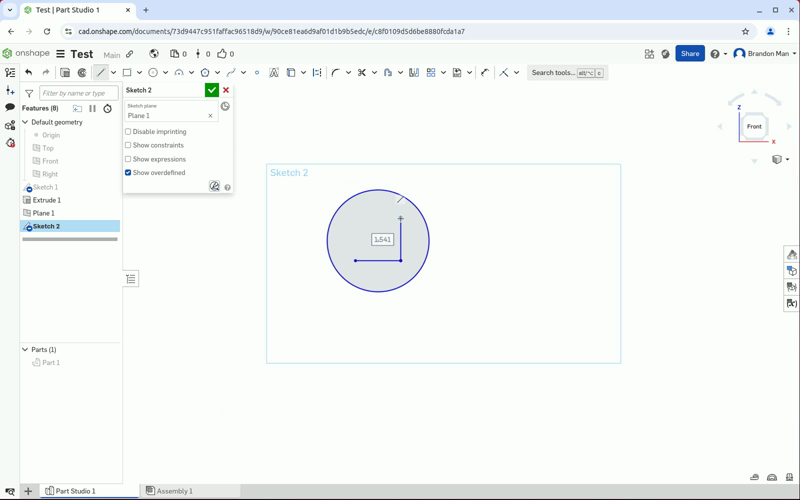
scroll(-6)
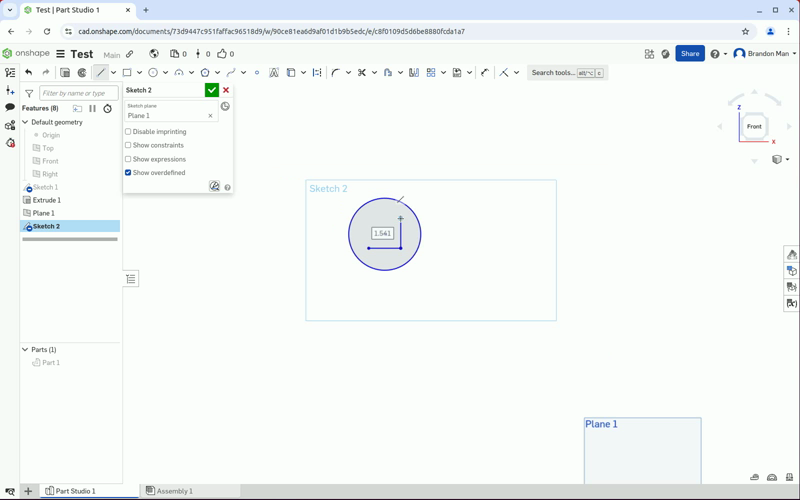
scroll(-6)
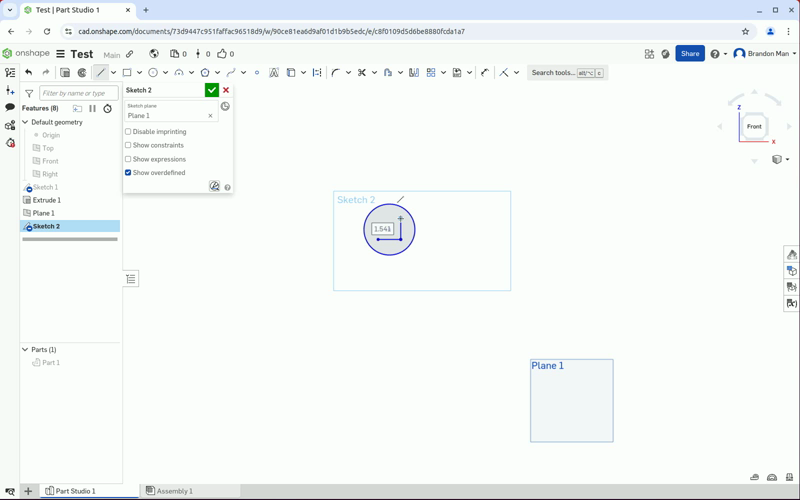
scroll(-6)
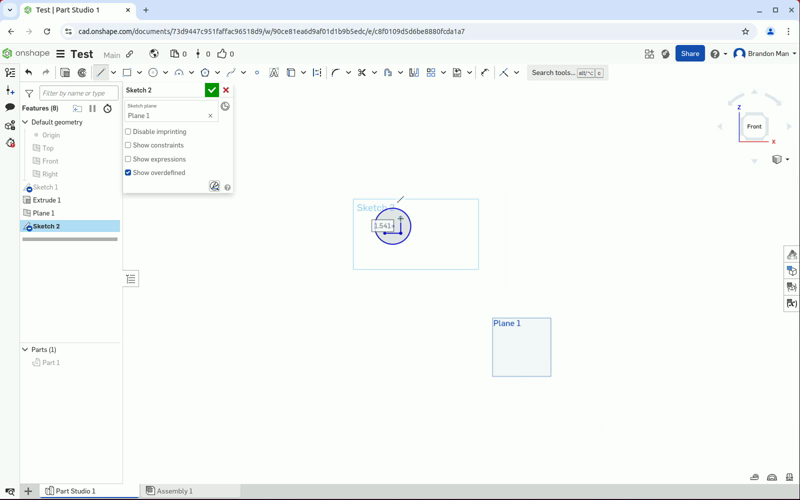
scroll(-6)
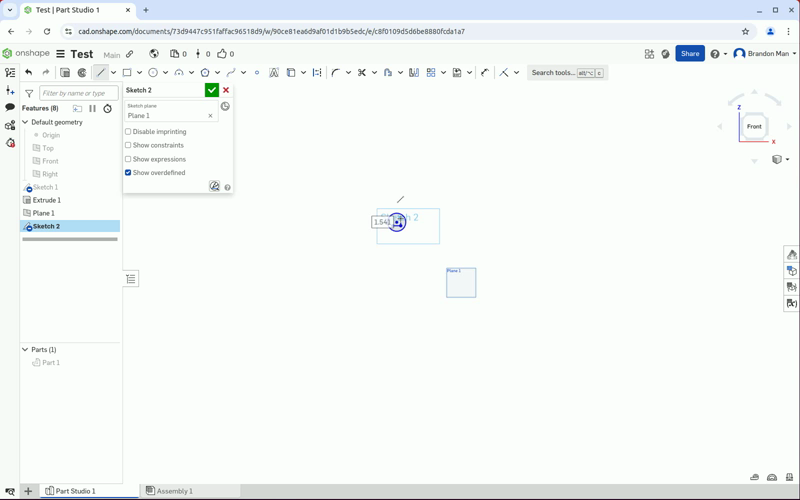
key_up(shift)
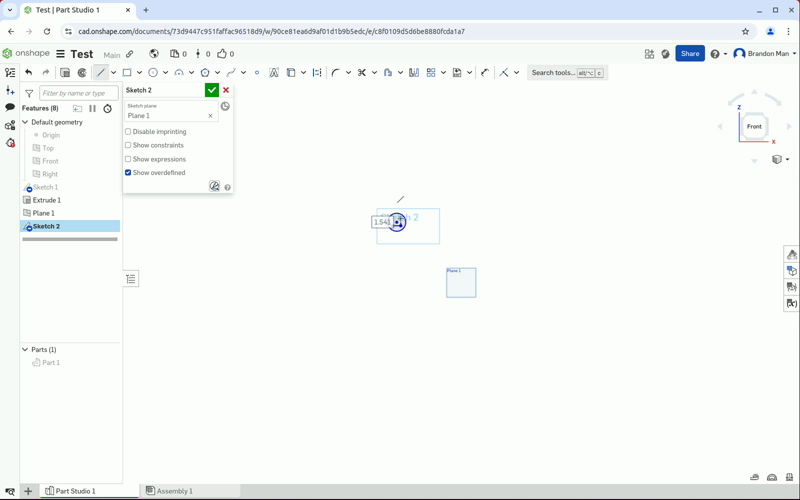
key_down(shift)
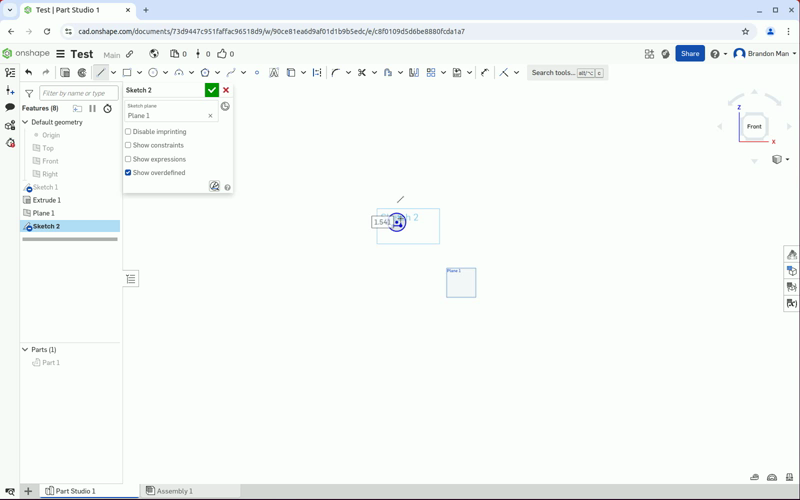
mouse_move(430, 218)
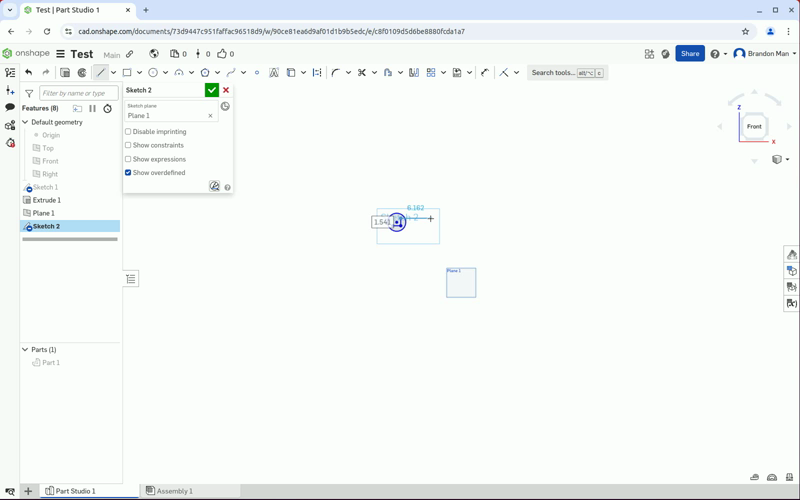
mouse_move(392, 218)
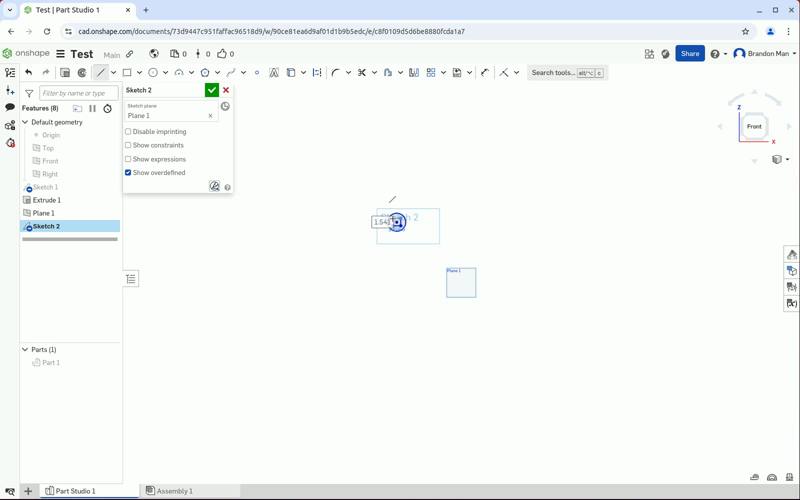
click(392, 218)
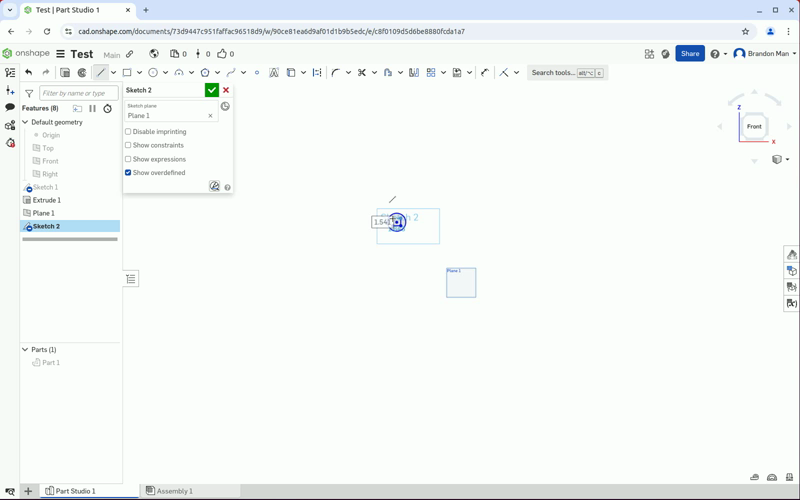
key_up(shift)
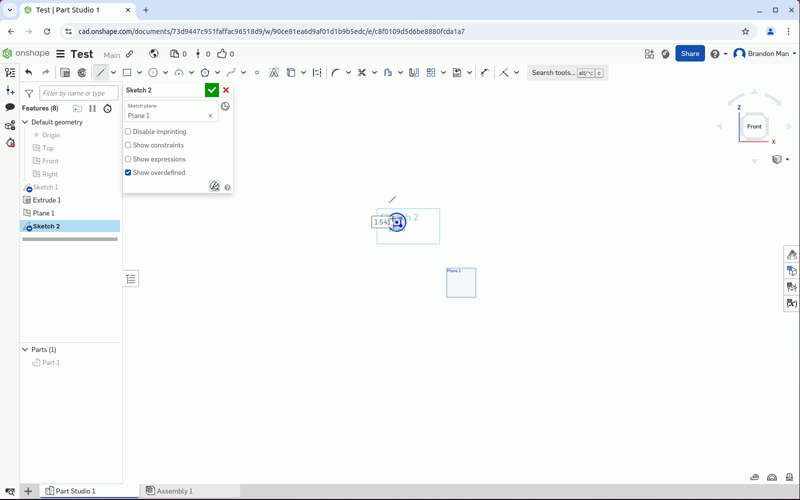
mouse_move(422, 218)
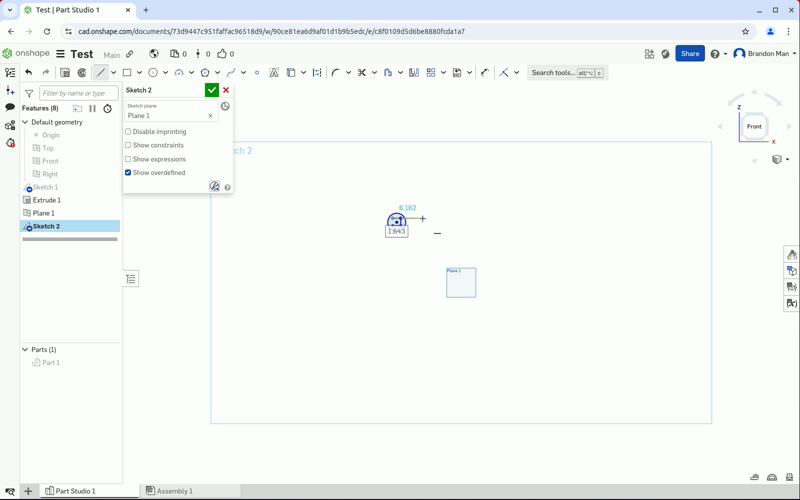
key_down(shift)
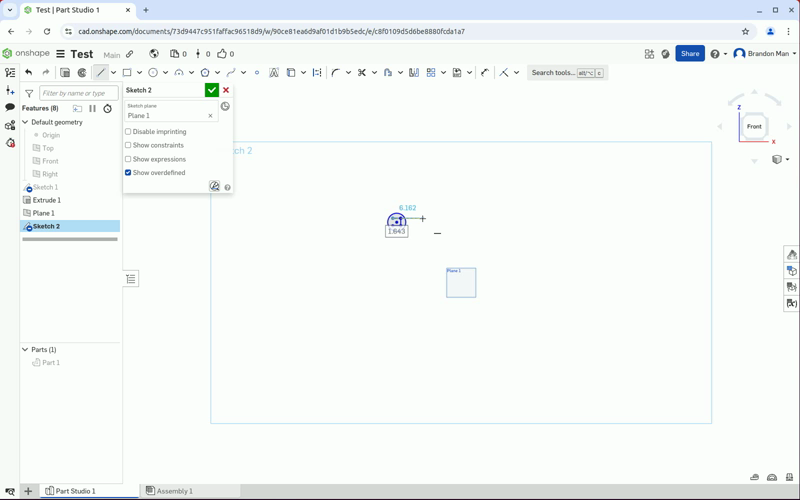
mouse_move(392, 225)
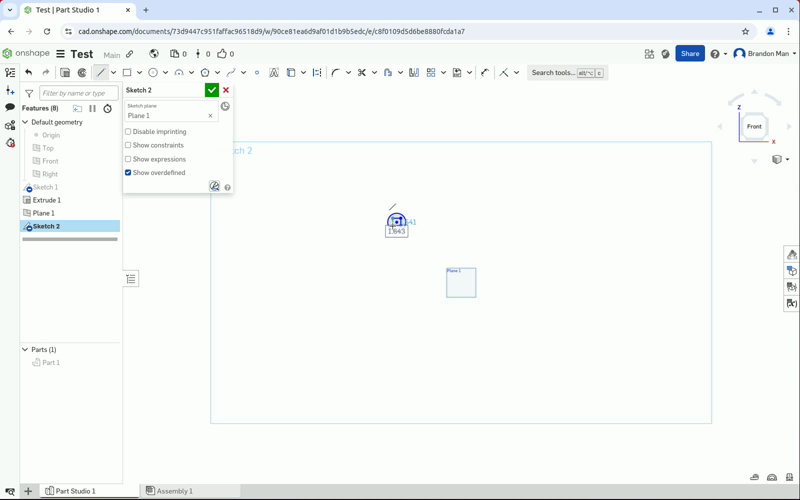
scroll(6)
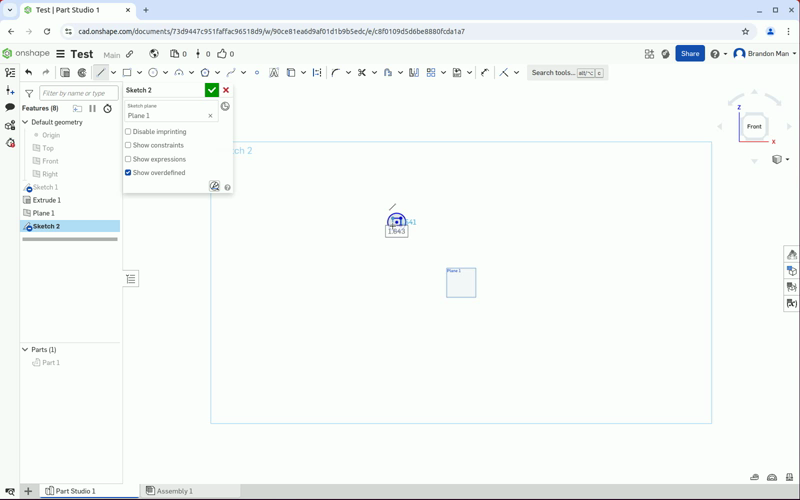
scroll(6)
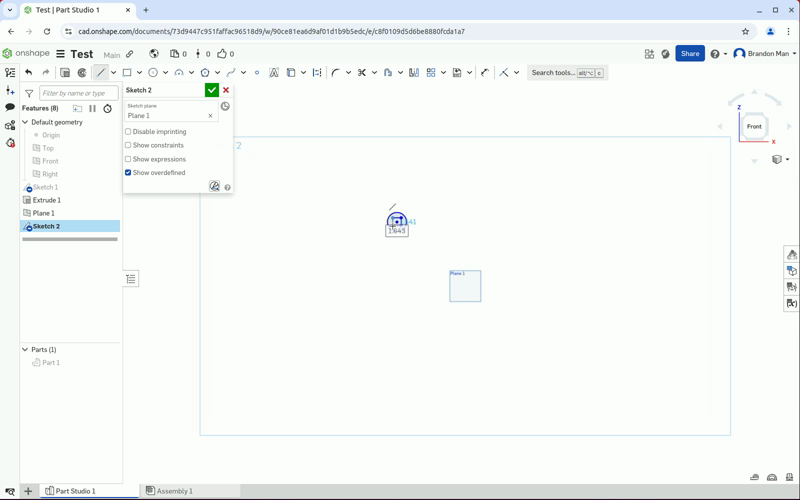
scroll(6)
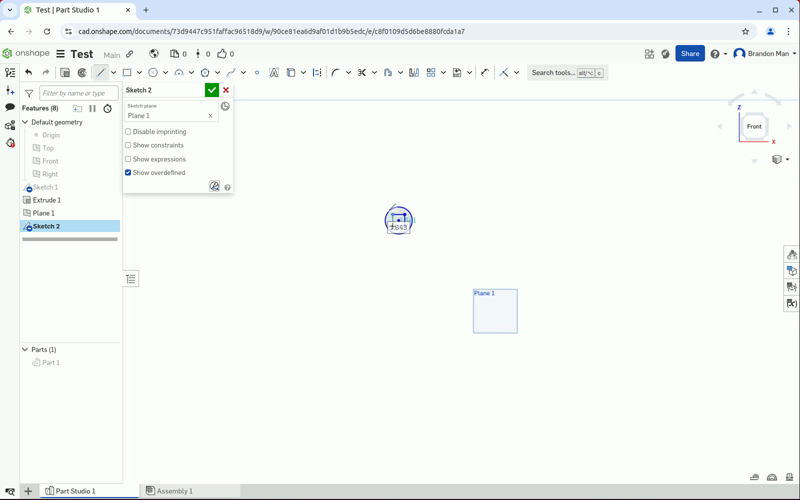
scroll(6)
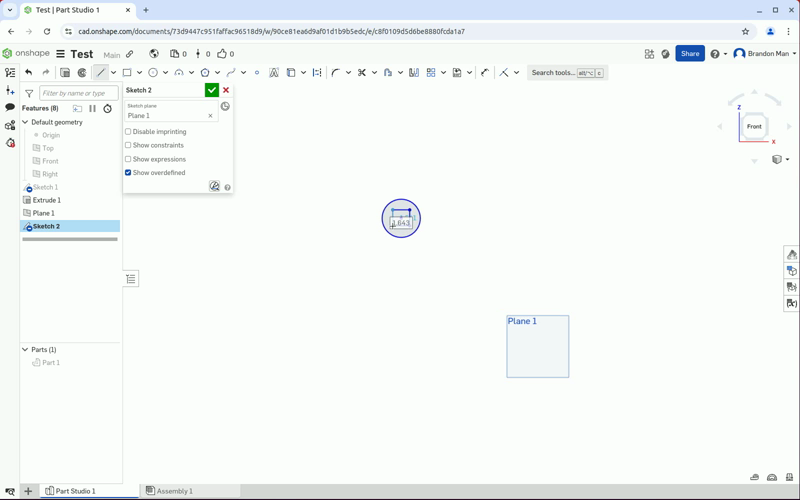
scroll(6)
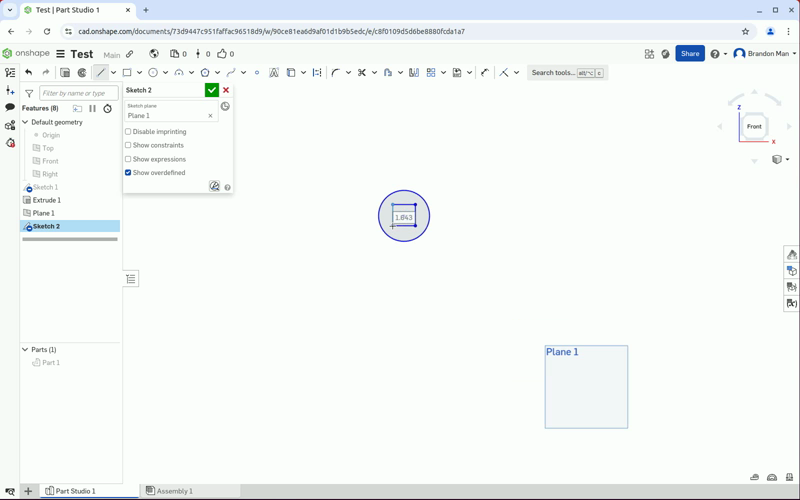
scroll(6)
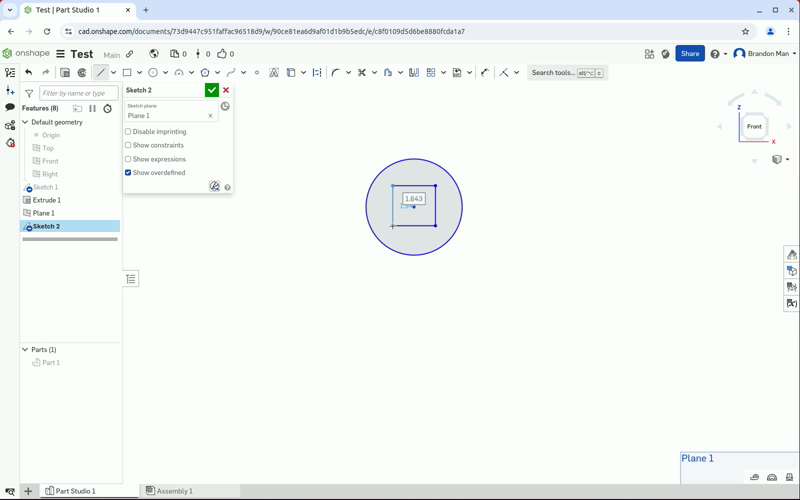
scroll(6)
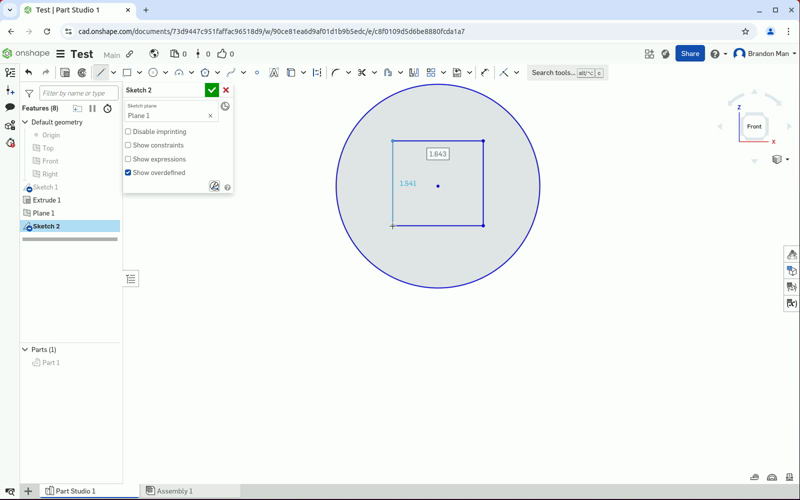
key_up(shift)
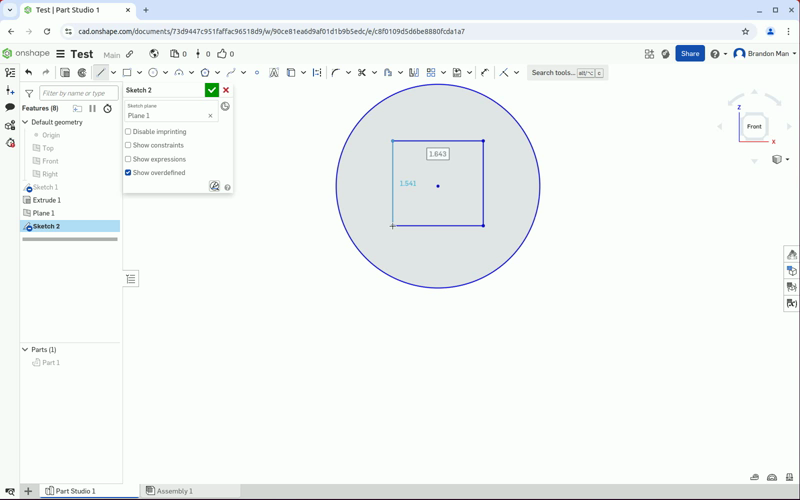
click(392, 225)
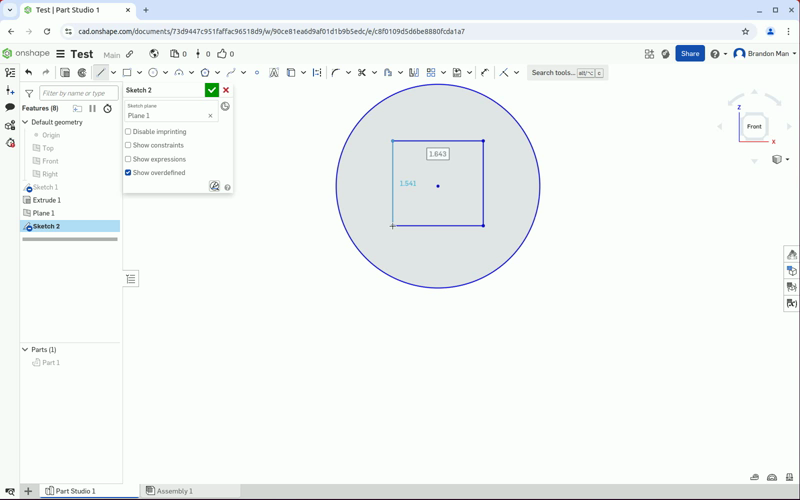
scroll(-6)
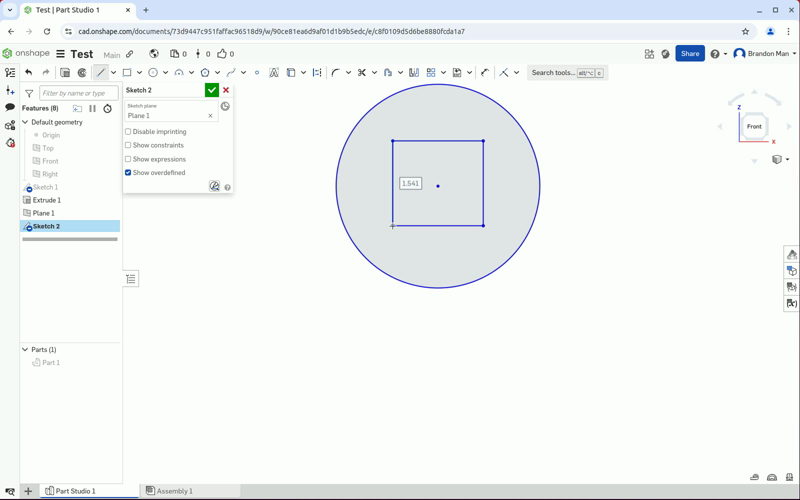
scroll(-6)
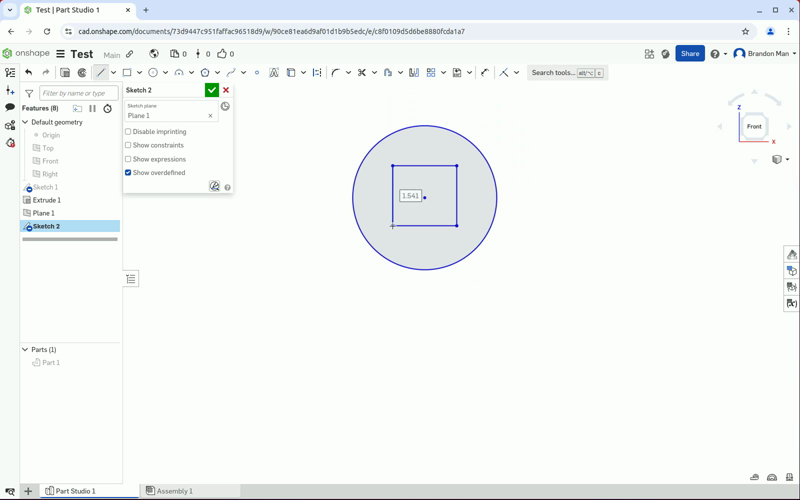
scroll(-6)
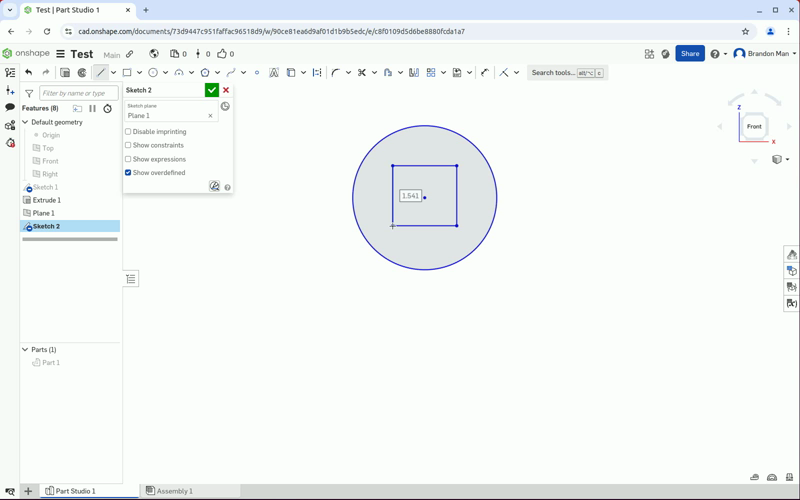
scroll(-6)
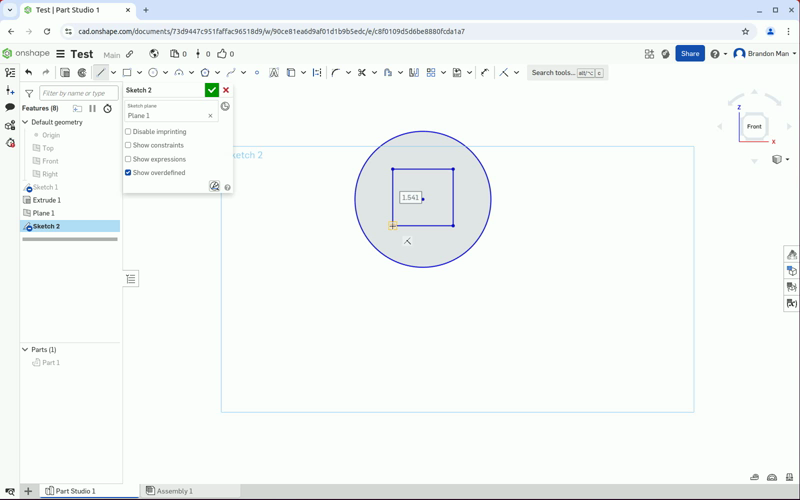
scroll(-6)
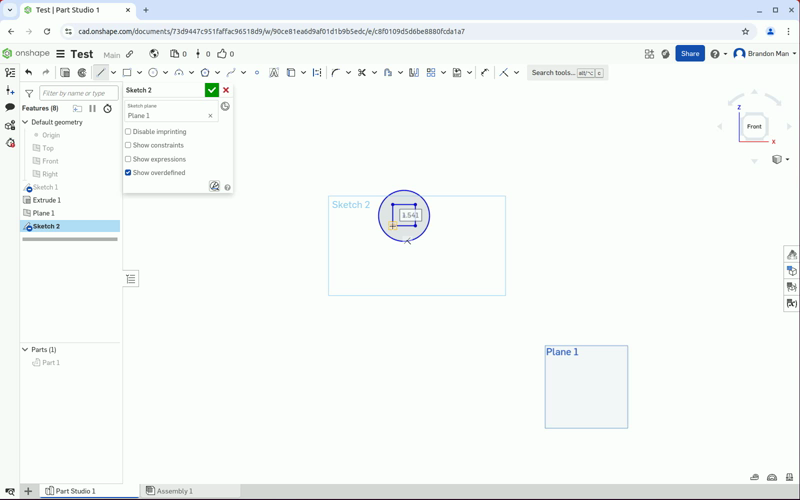
scroll(-6)
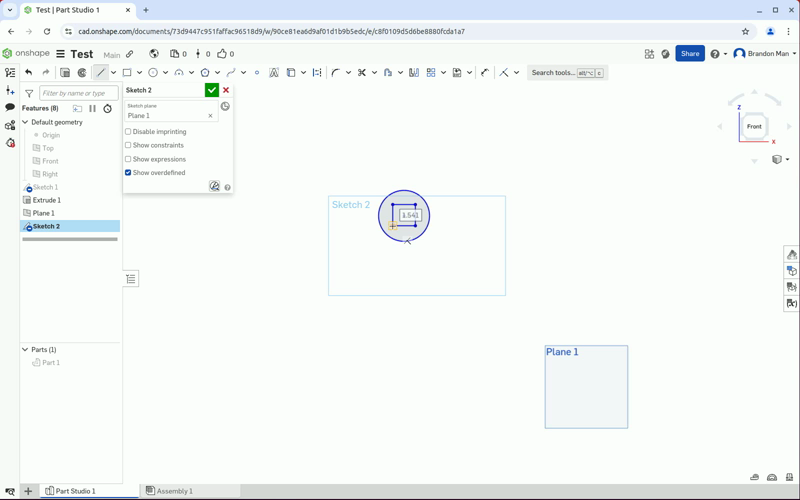
scroll(-6)
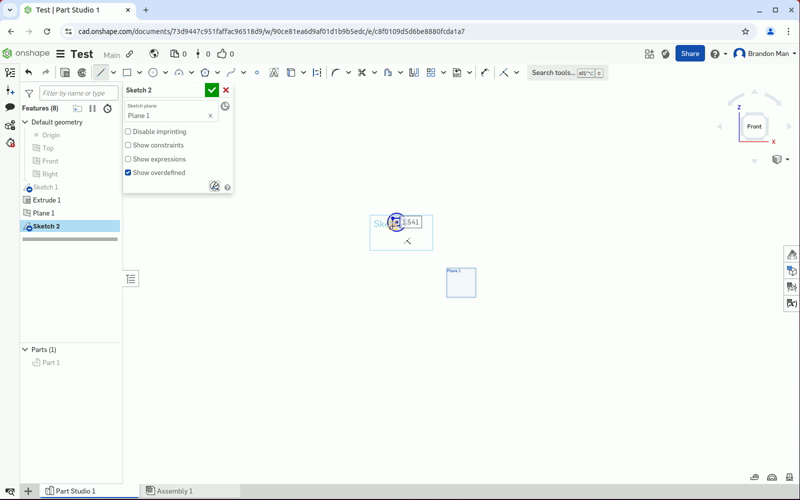
key(esc)
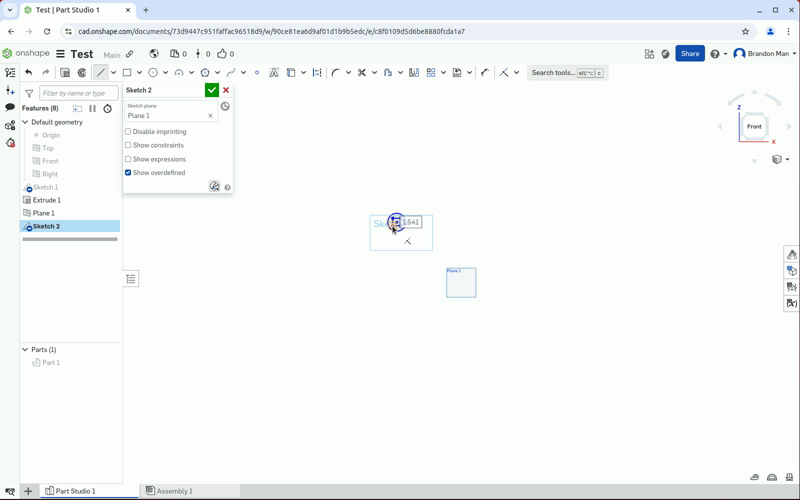
mouse_move(403, 224)
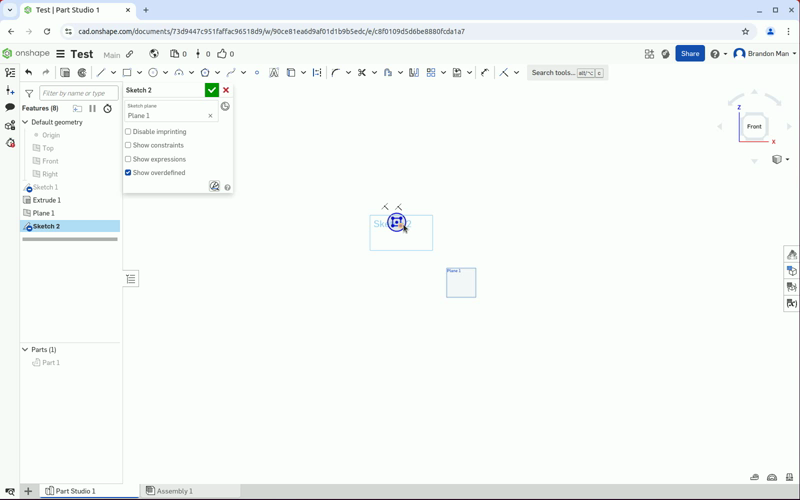
scroll(6)
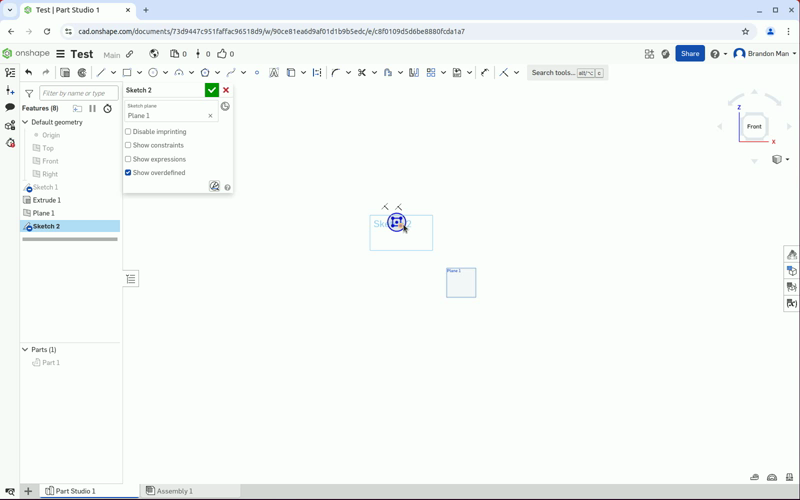
scroll(6)
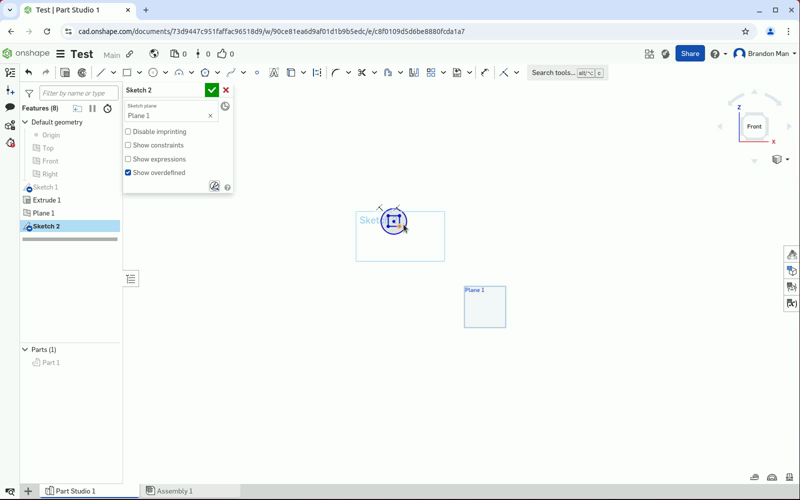
scroll(6)
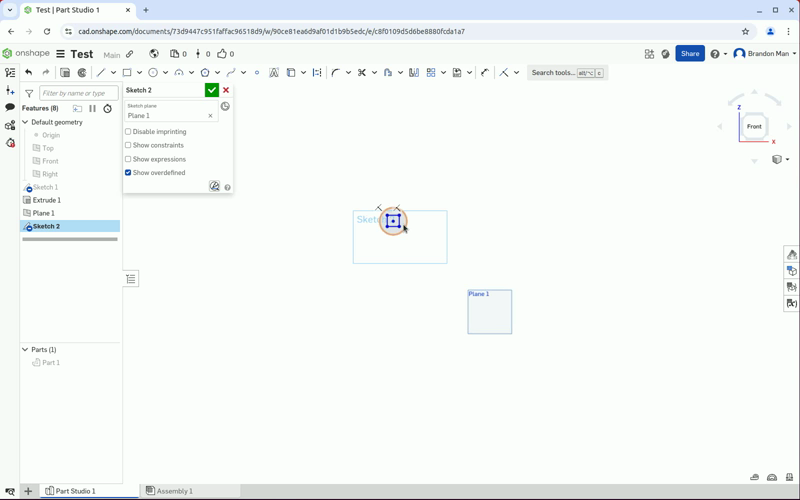
scroll(6)
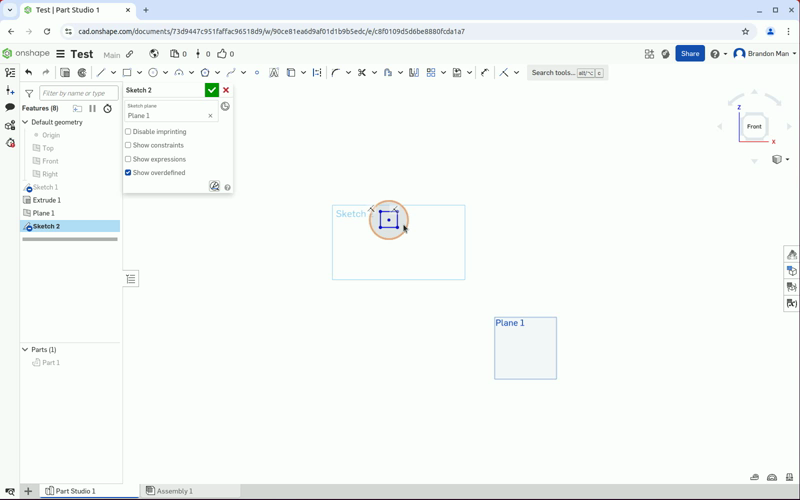
scroll(6)
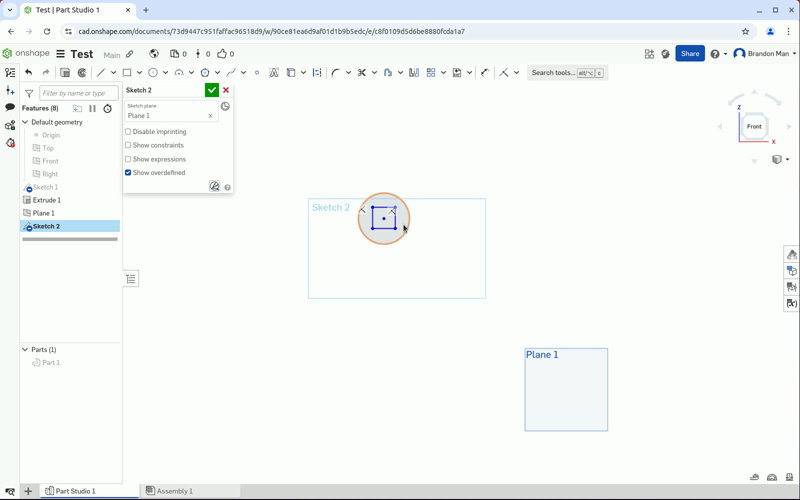
scroll(6)
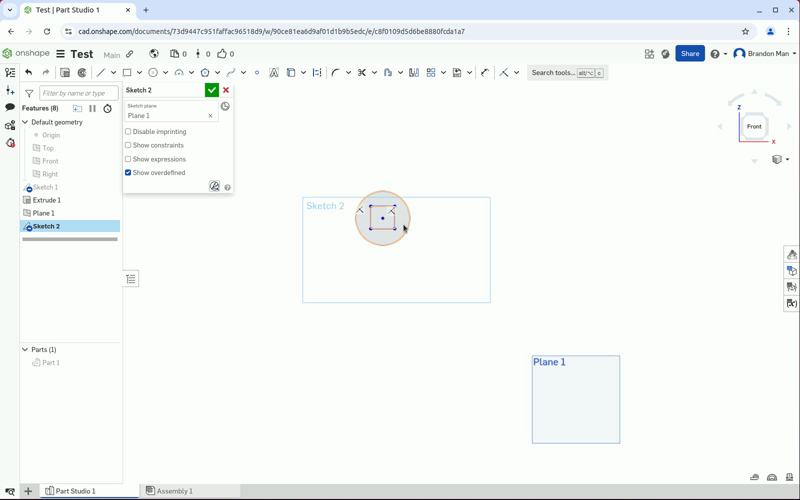
scroll(6)
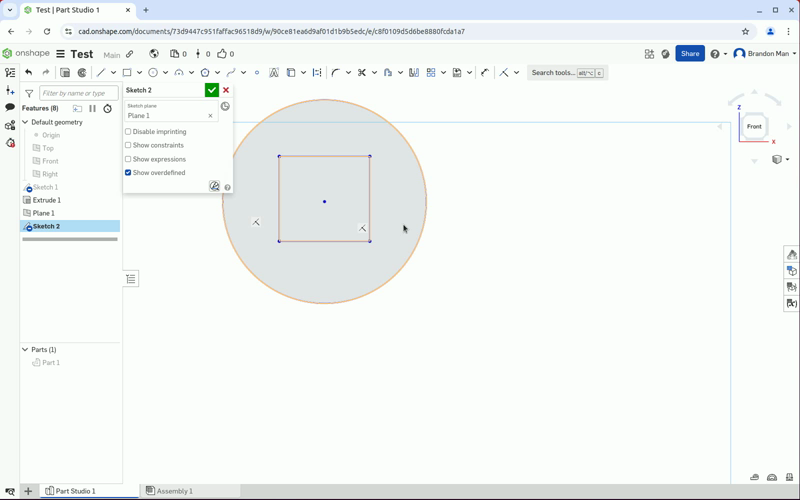
click(403, 224)
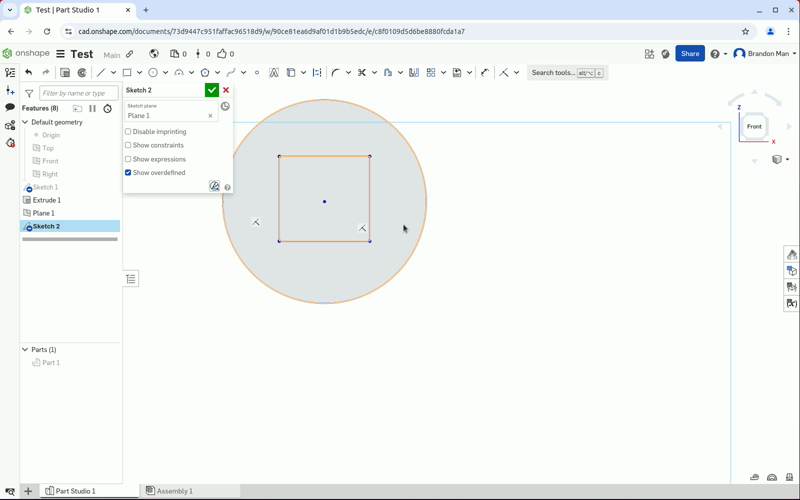
scroll(-6)
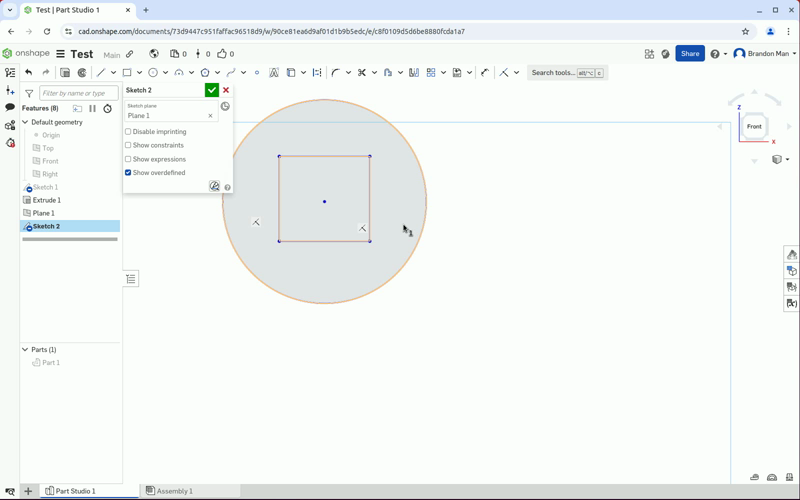
scroll(-6)
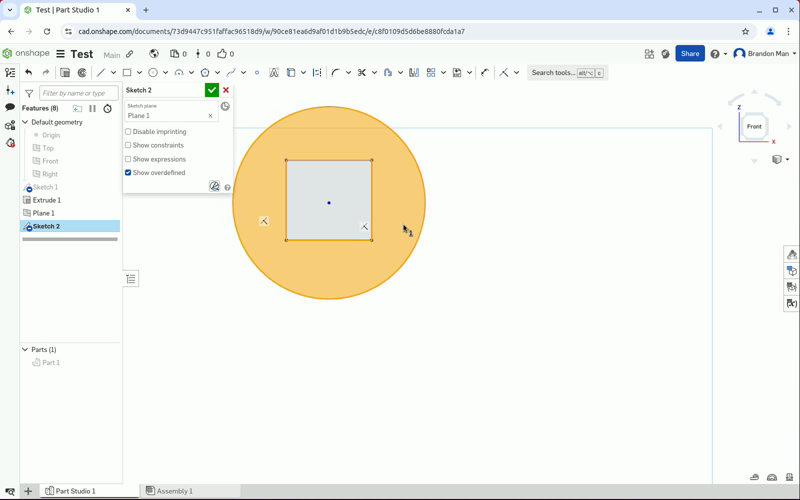
scroll(-6)
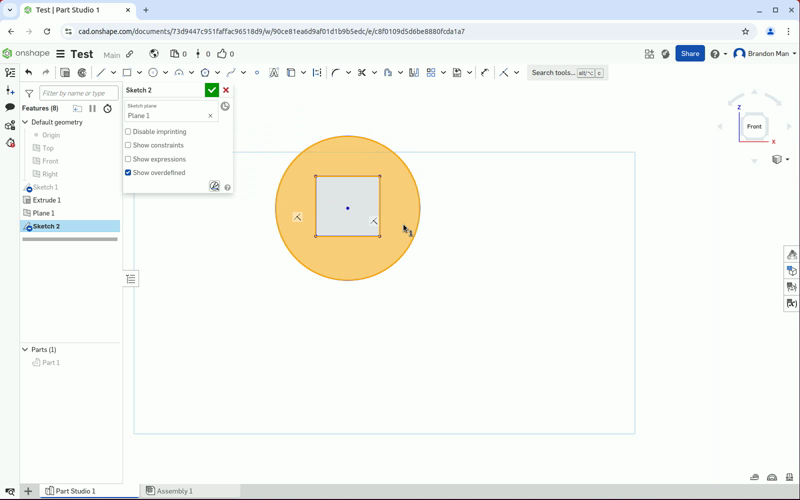
scroll(-6)
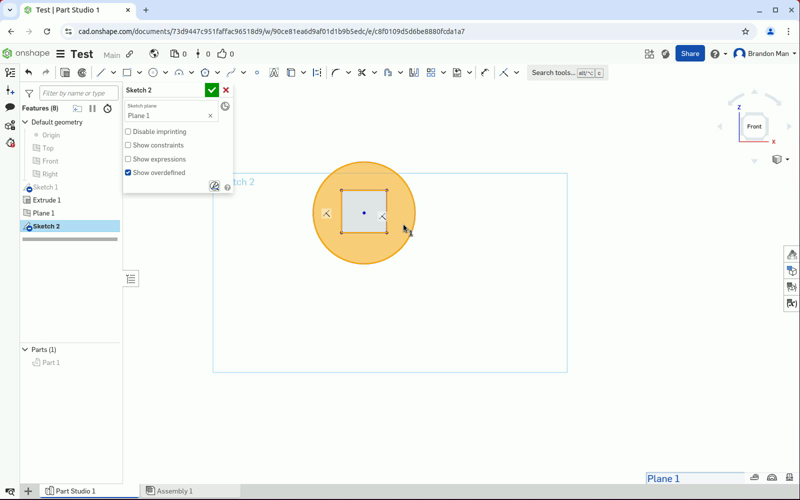
scroll(-6)
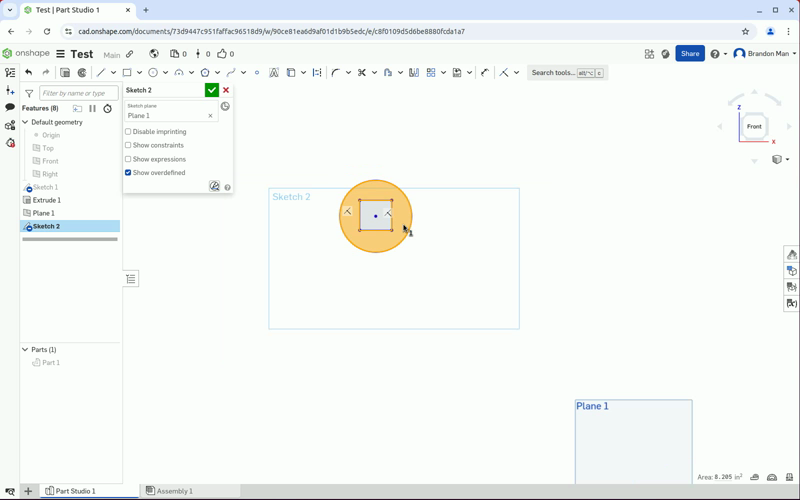
scroll(-6)
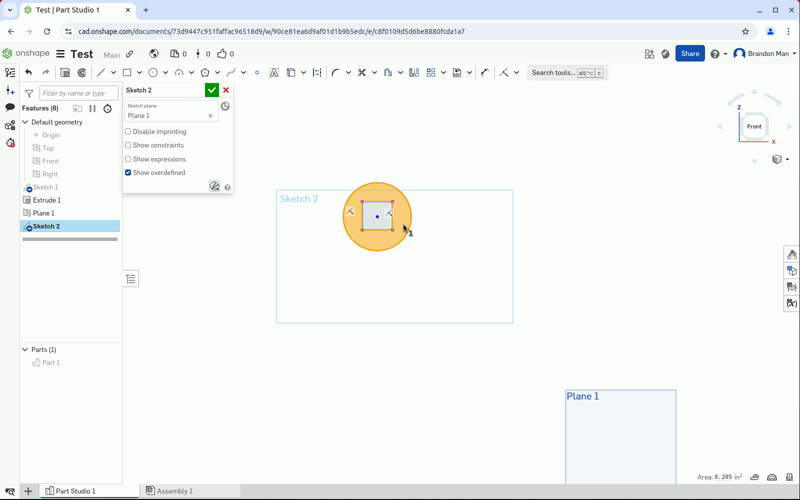
scroll(-6)
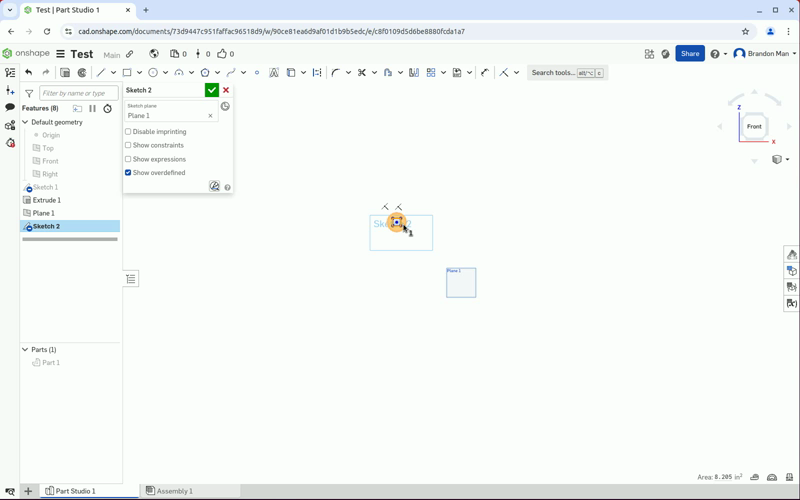
mouse_move(73, 352)
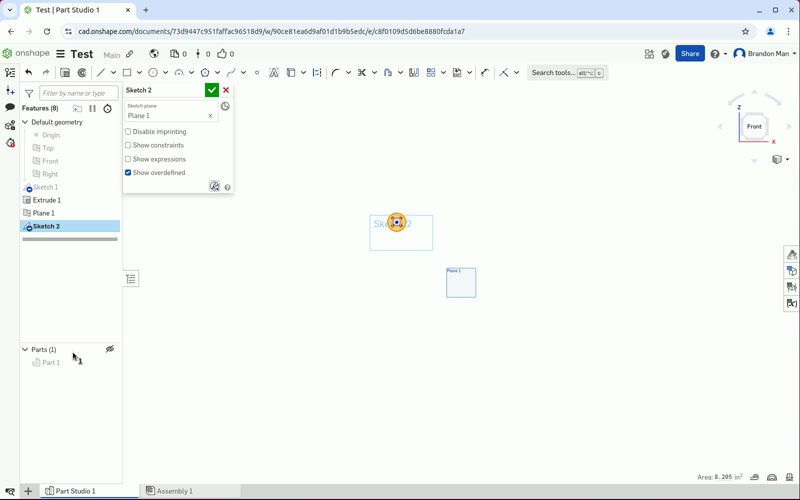
key(shift+y)
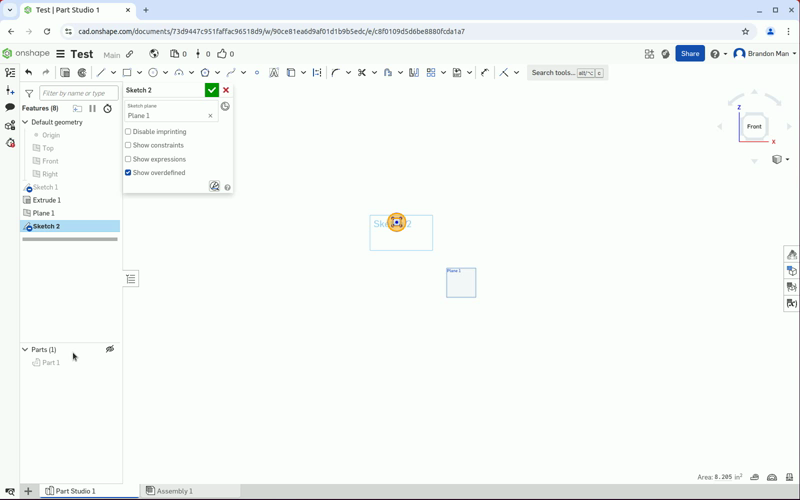
key(shift+e)
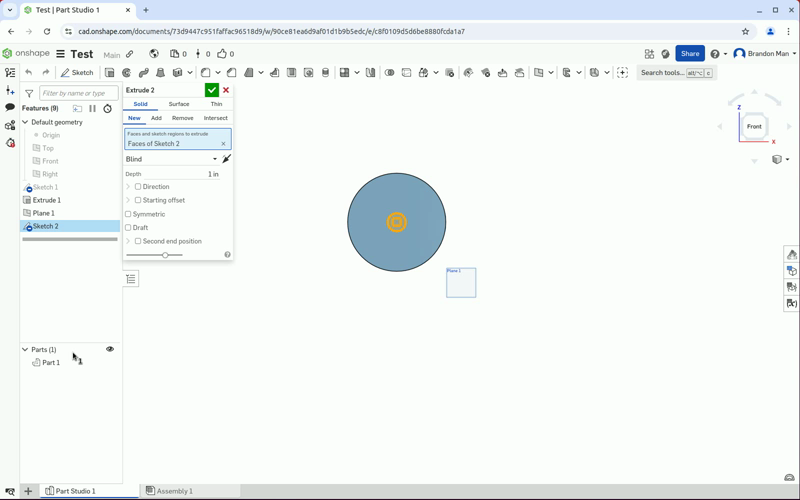
mouse_move(143, 106)
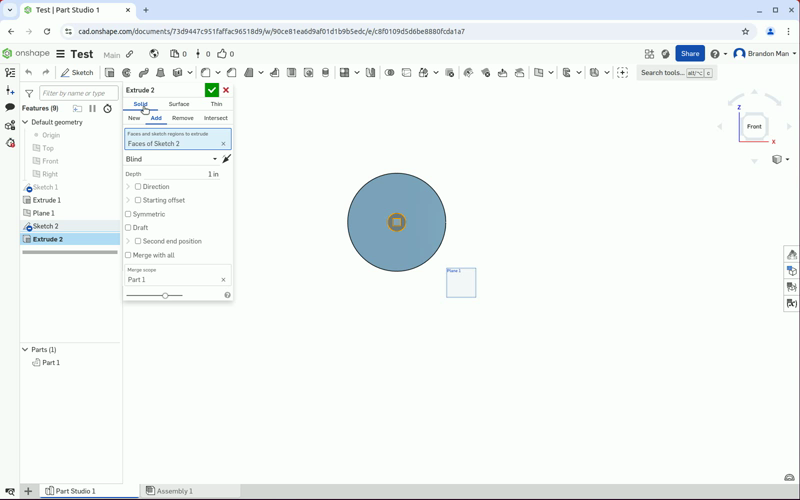
click(143, 106)
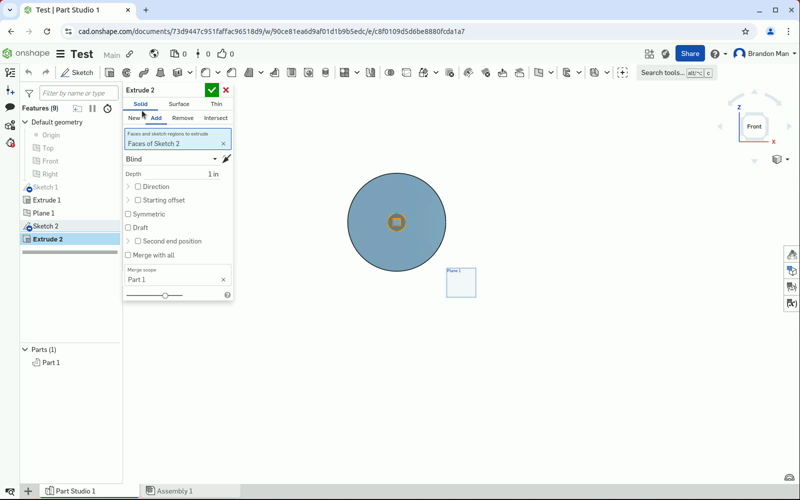
mouse_move(137, 120)
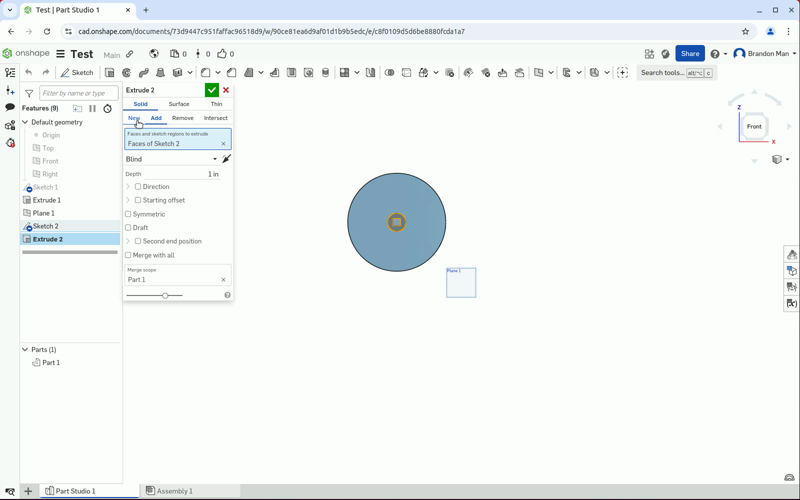
click(137, 120)
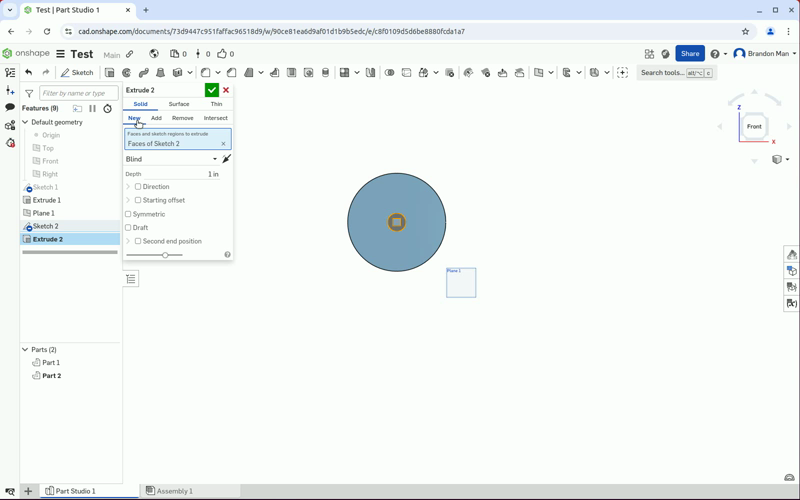
key(tab, 4)
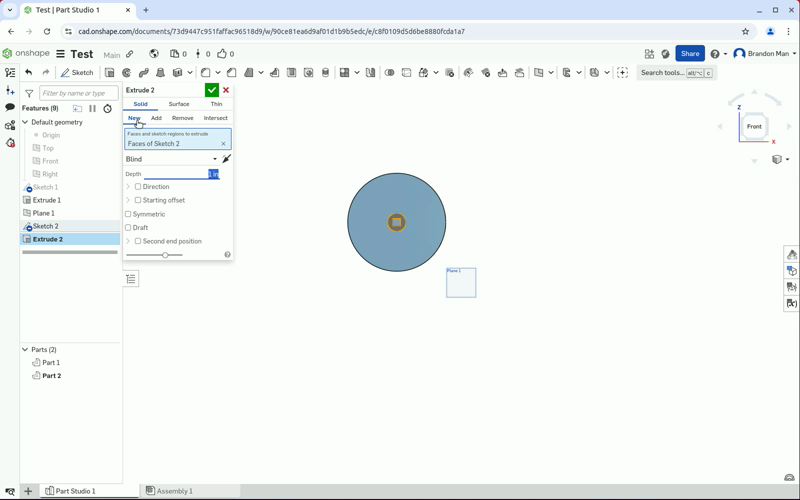
text(8.425)
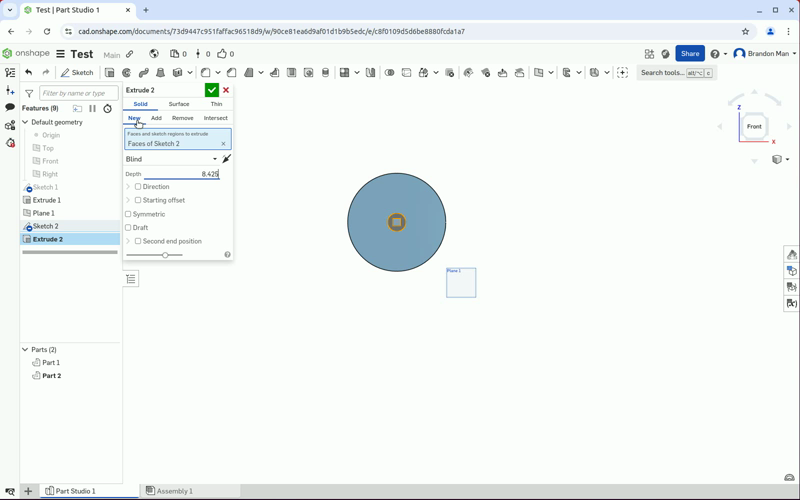
key(enter)
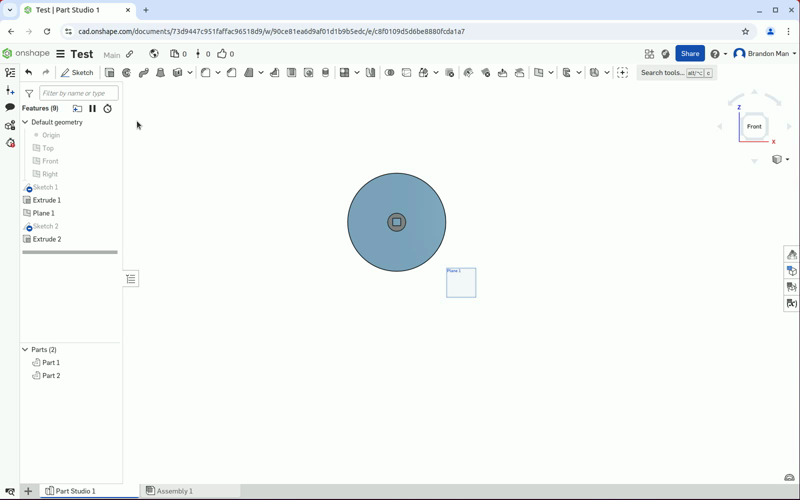
key(shift+h)
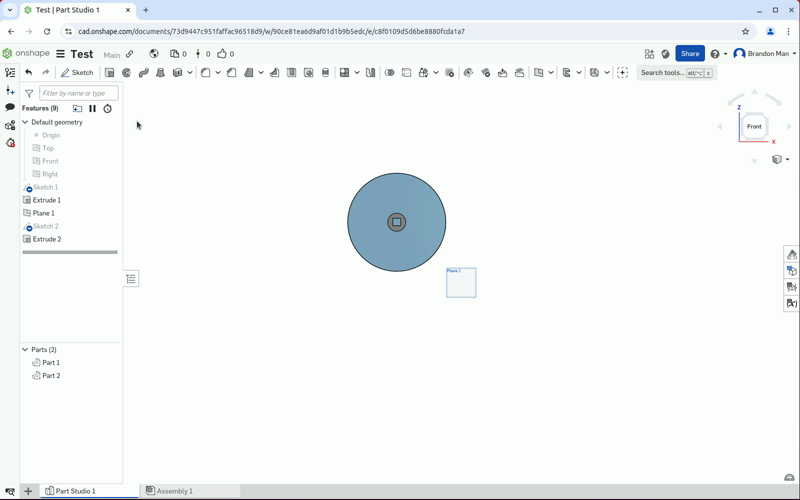
key(shift+h)
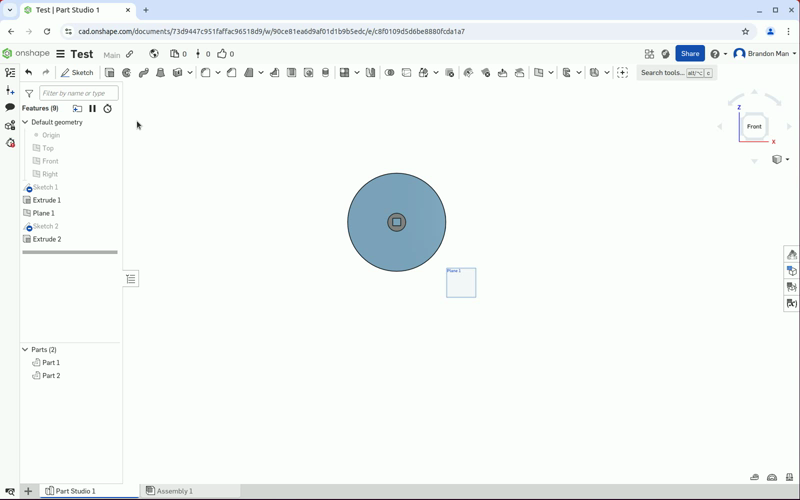
key(shift+7)
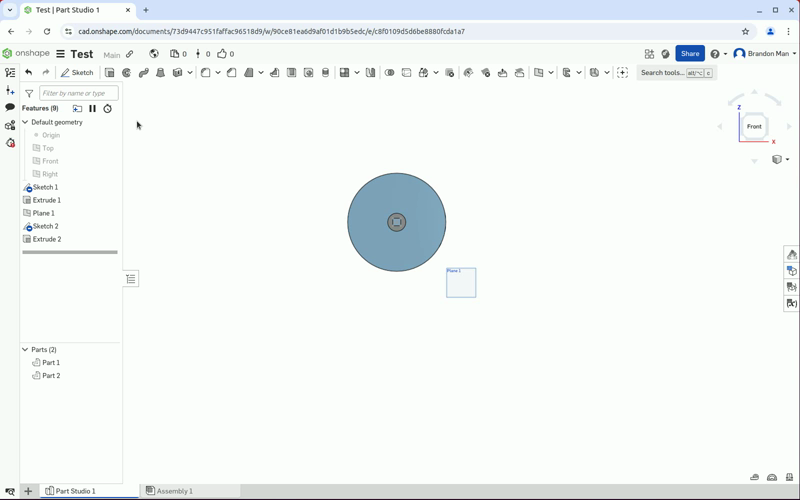
key(left, 2)
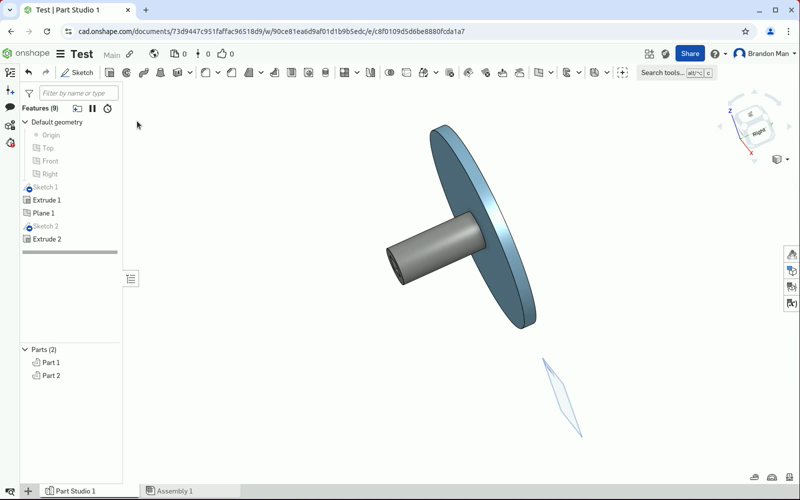
key(down, 2)
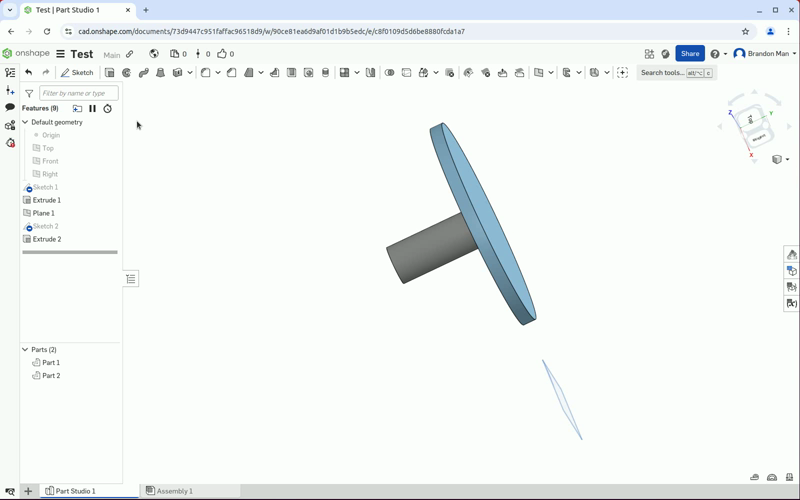
key(up, 2)
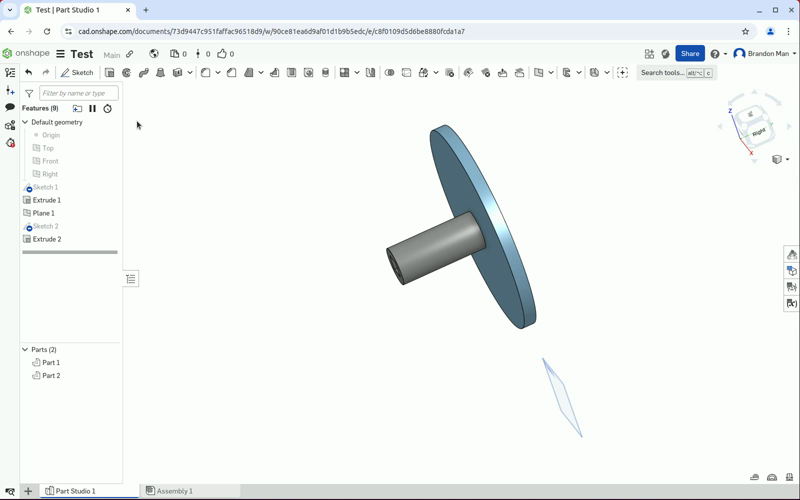
key(right, 2)
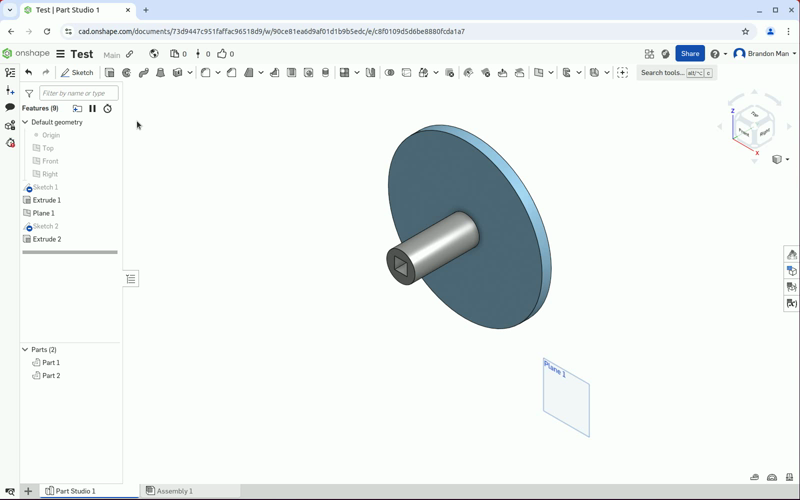
mouse_move(73, 189)
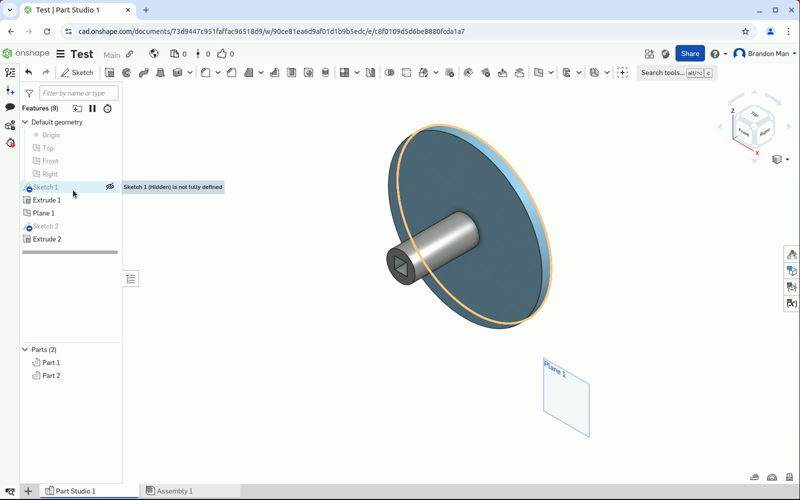
click(73, 189)